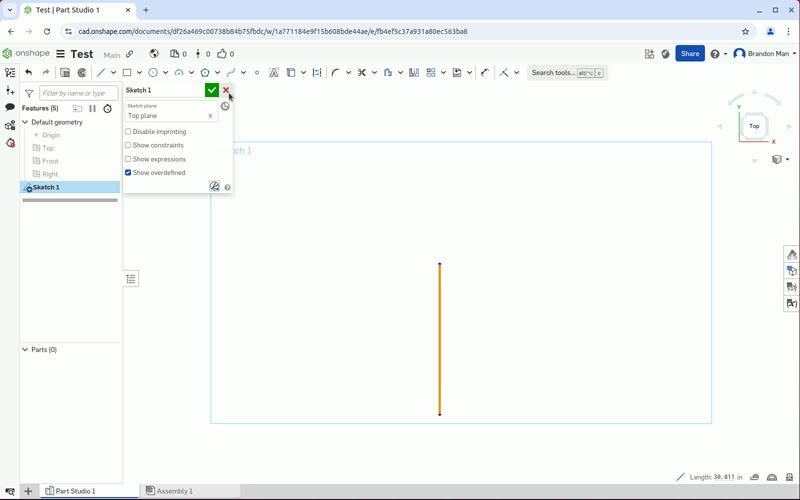
key(shift+h)
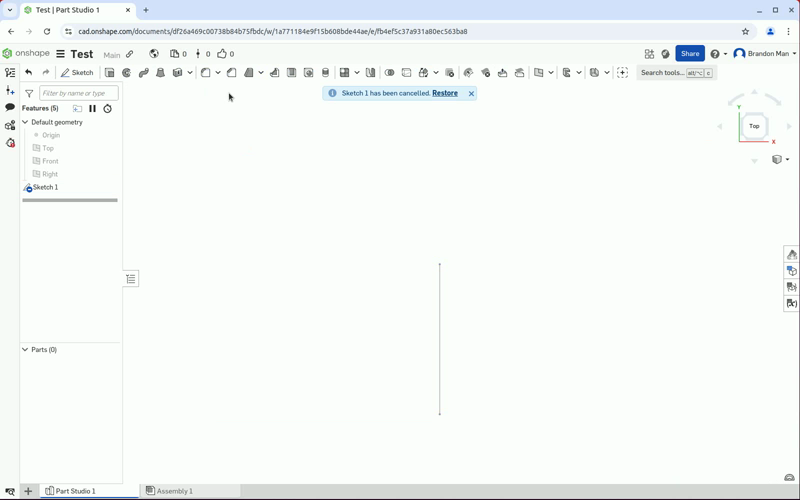
key(shift+s)
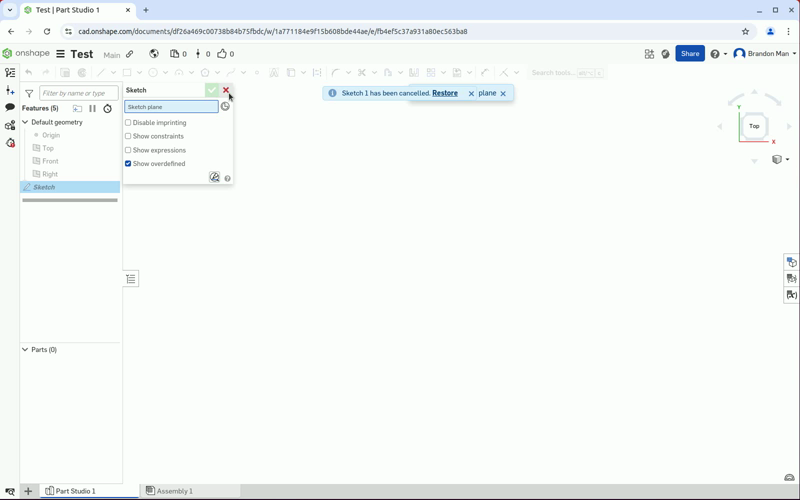
mouse_move(73, 150)
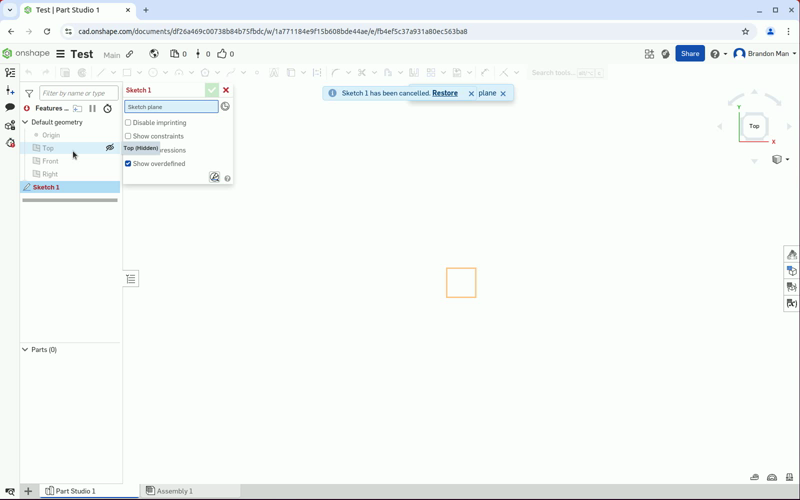
click(73, 150)
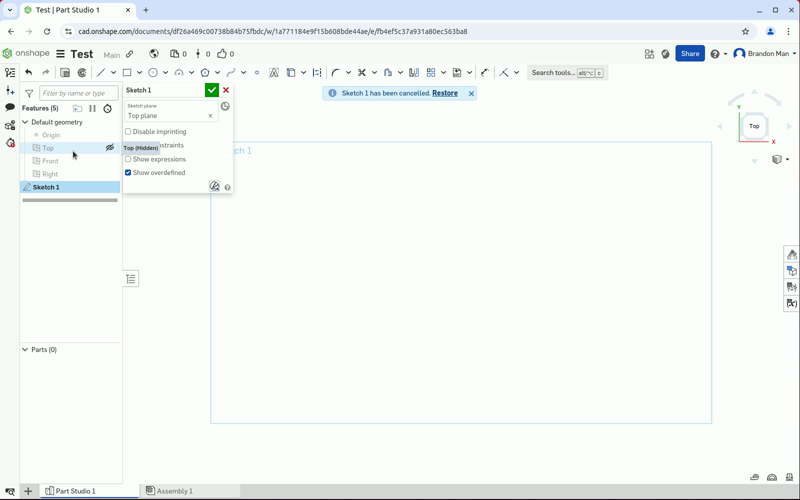
mouse_move(73, 352)
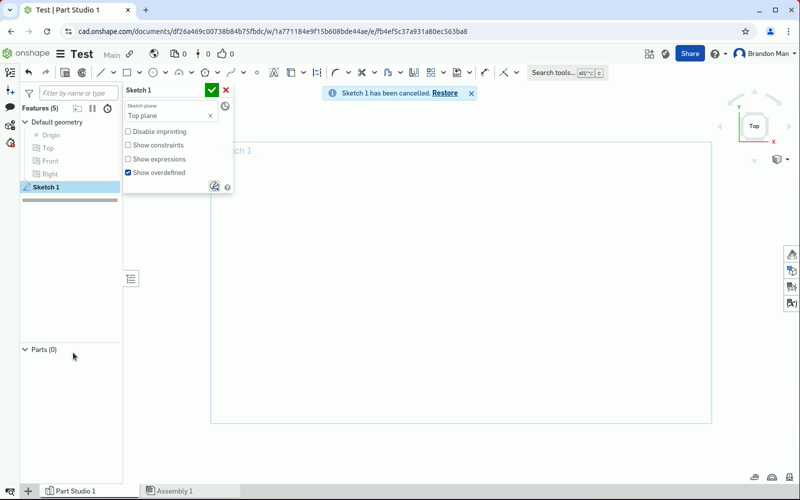
key(y)
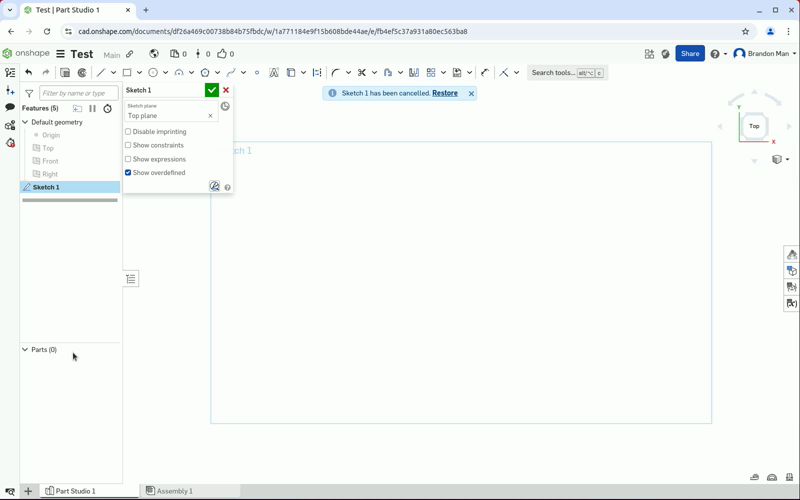
key(l)
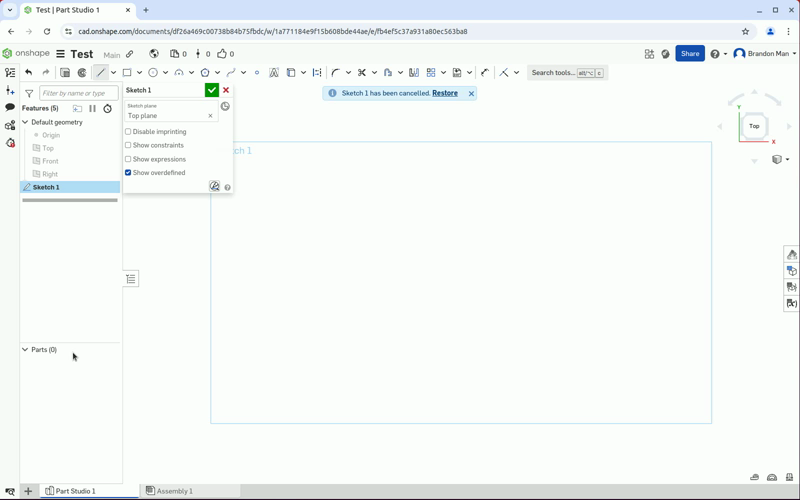
key_down(shift)
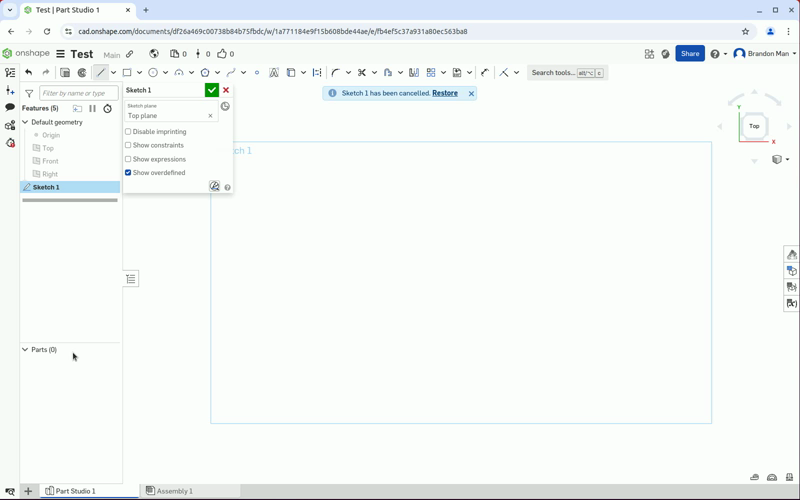
mouse_move(460, 282)
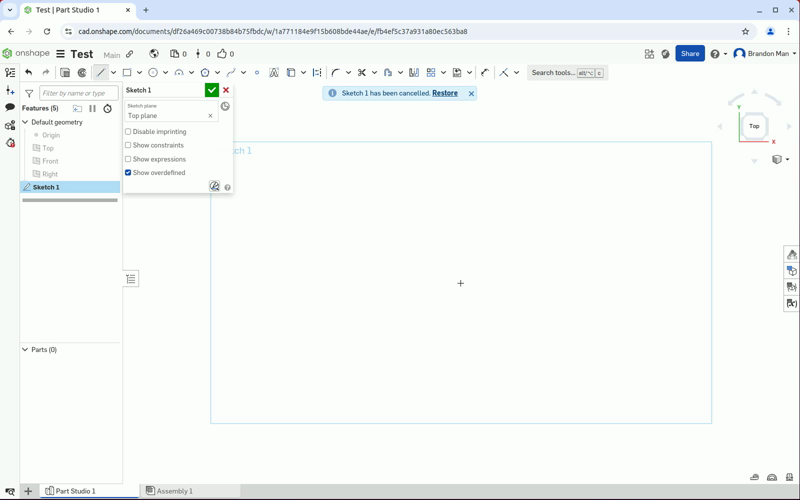
click(460, 282)
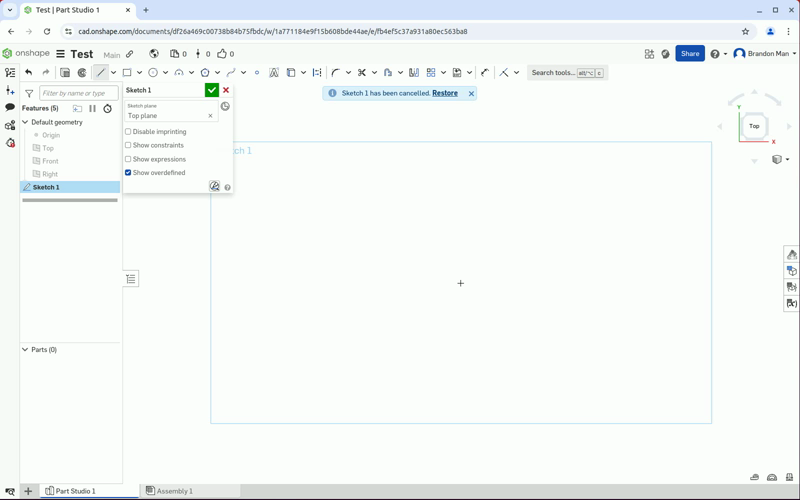
key_up(shift)
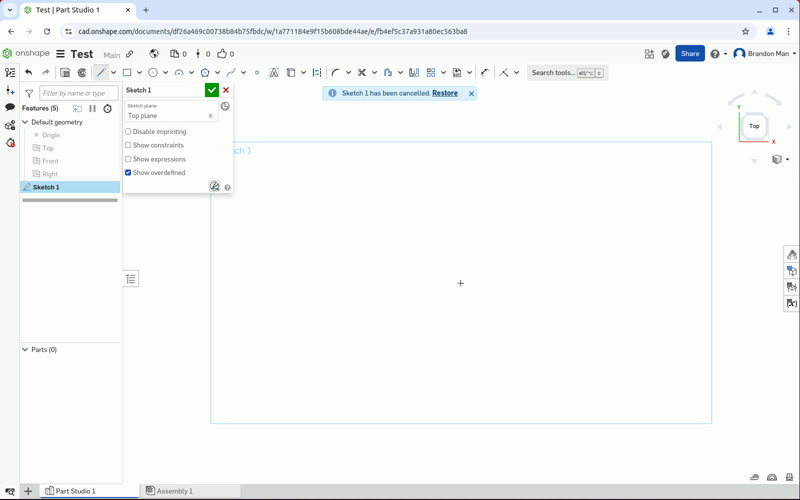
key_down(shift)
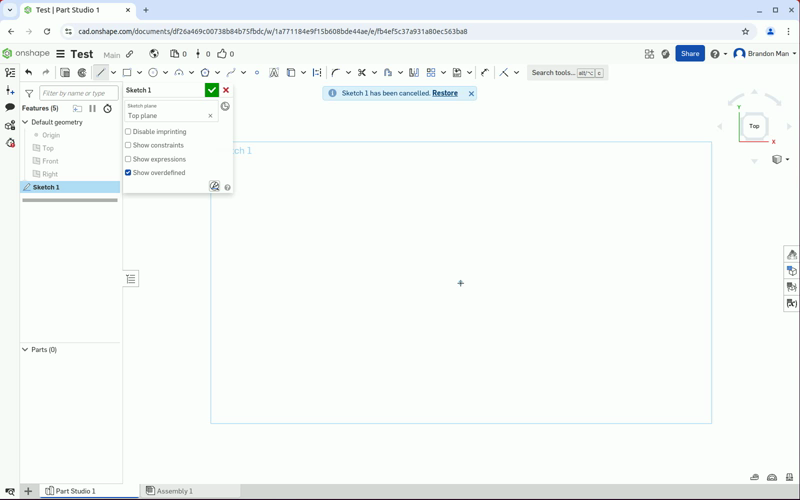
mouse_move(535, 282)
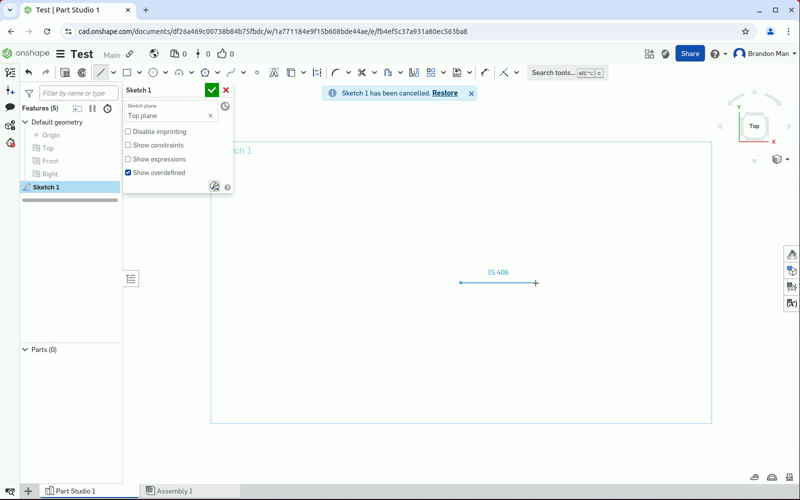
click(535, 282)
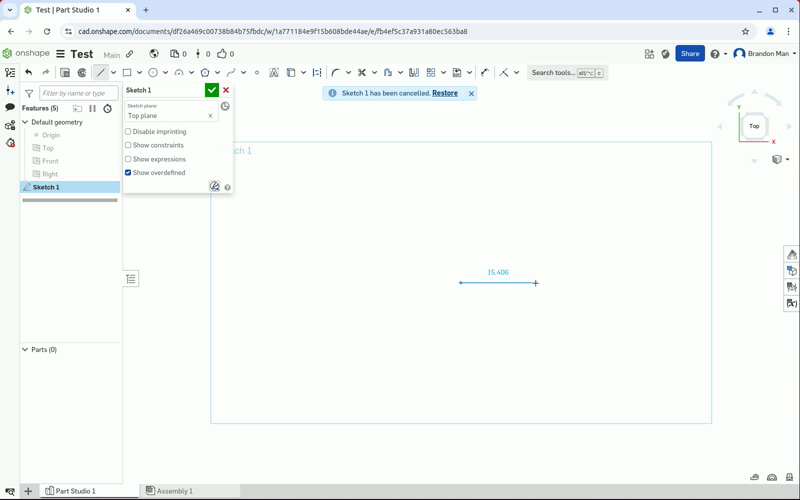
key_up(shift)
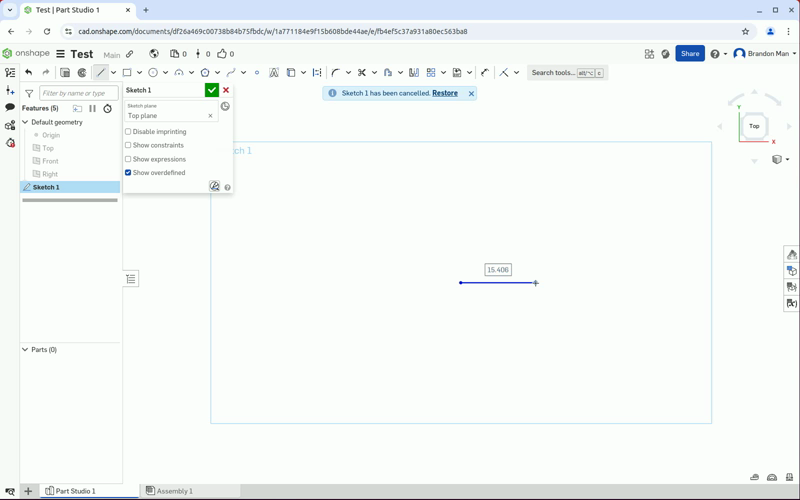
key_down(shift)
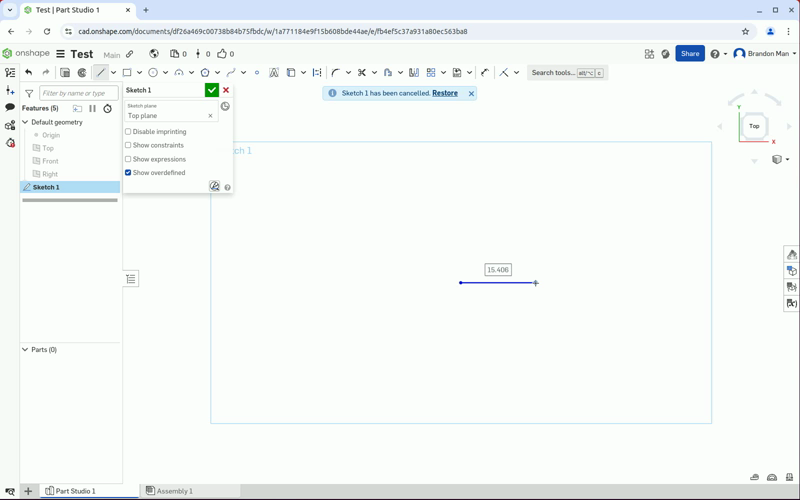
mouse_move(535, 170)
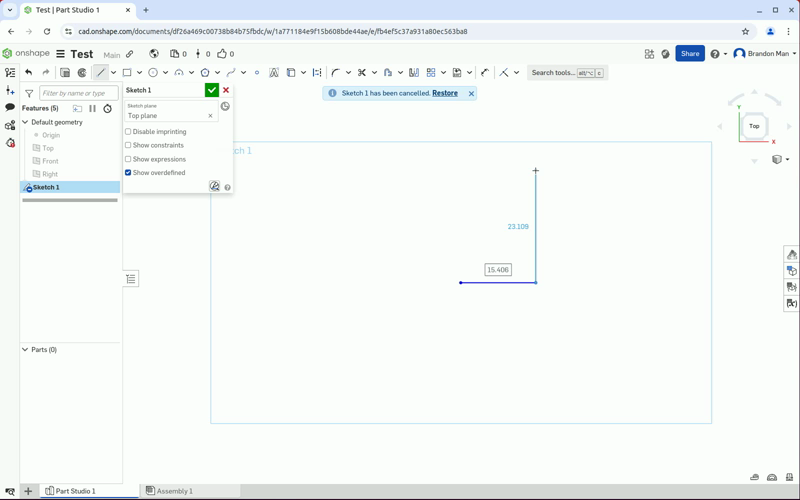
click(535, 170)
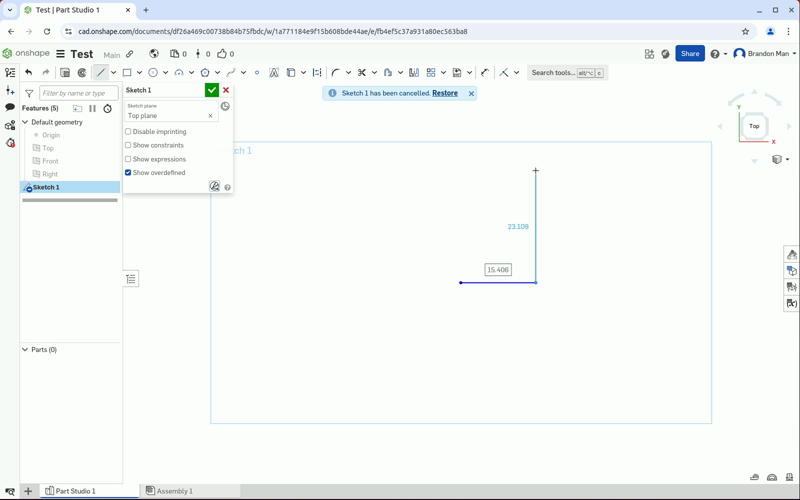
key_up(shift)
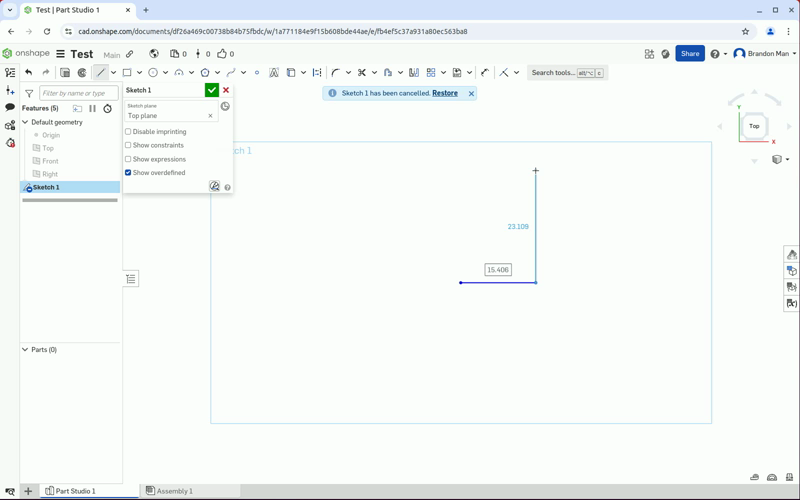
key_down(shift)
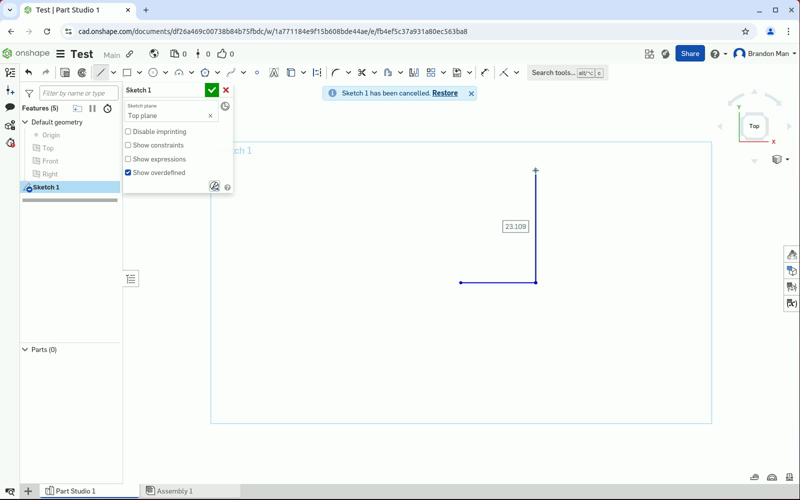
mouse_move(460, 170)
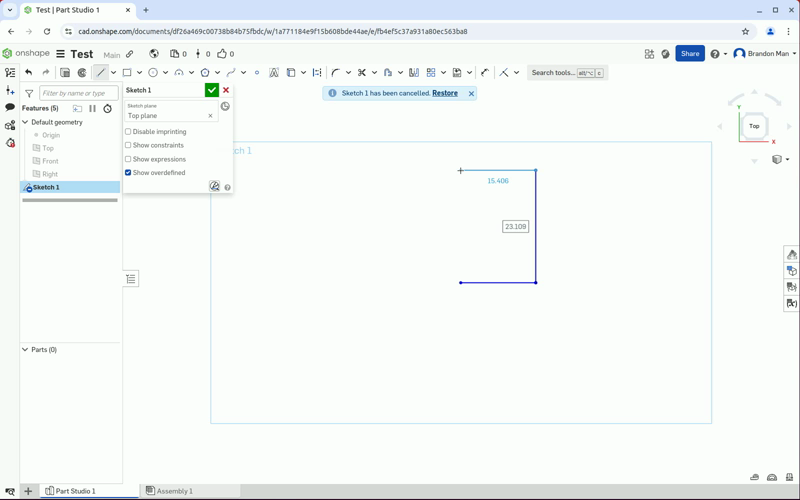
click(460, 170)
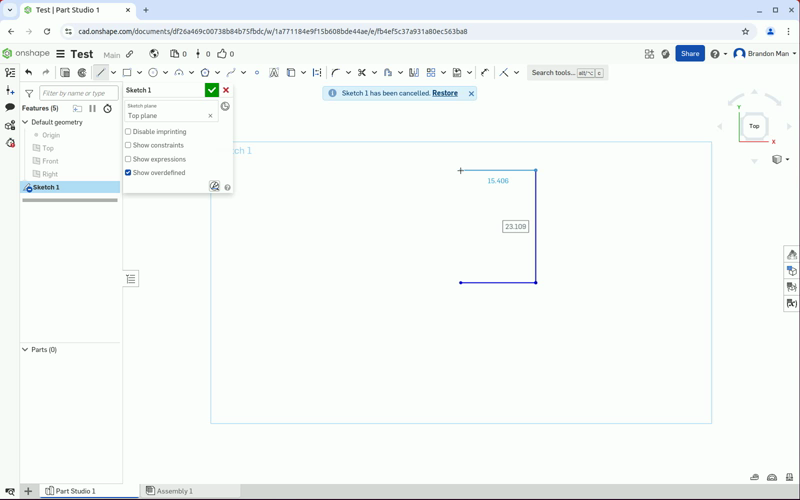
key_up(shift)
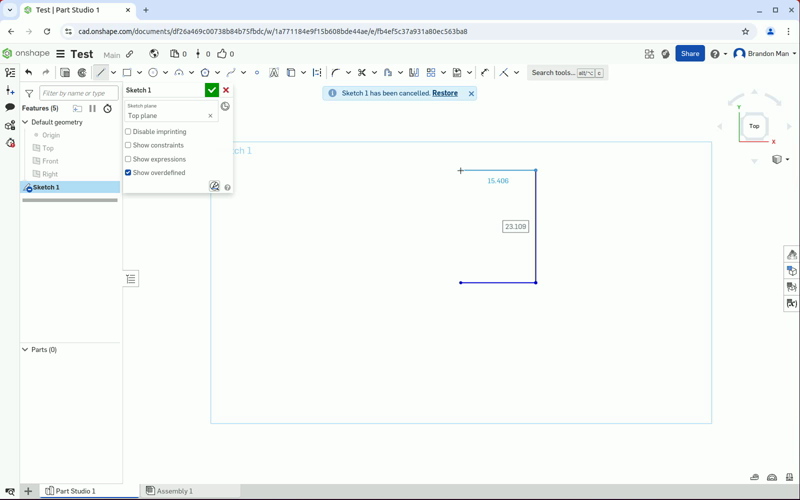
key_down(shift)
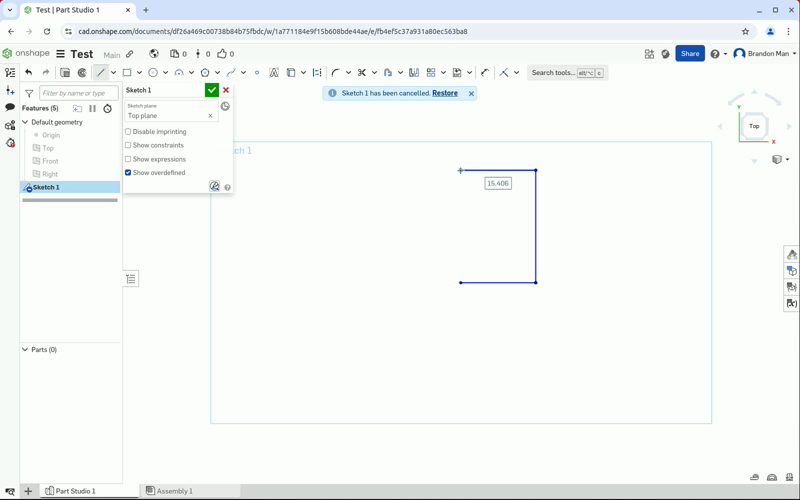
mouse_move(460, 282)
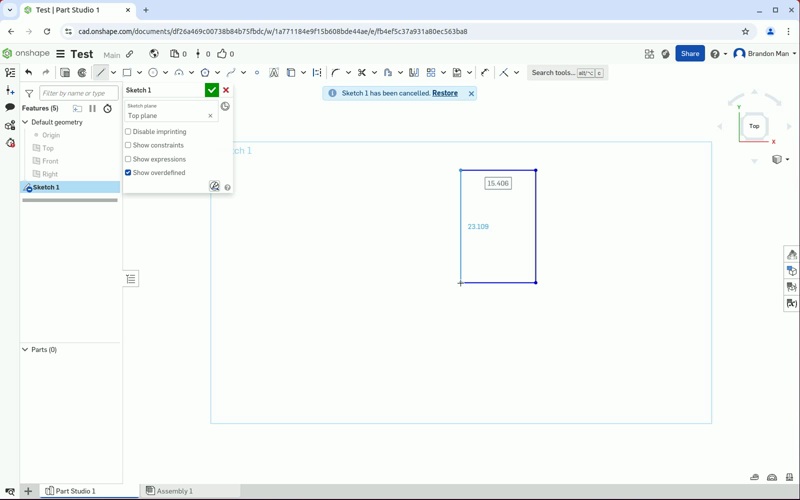
key_up(shift)
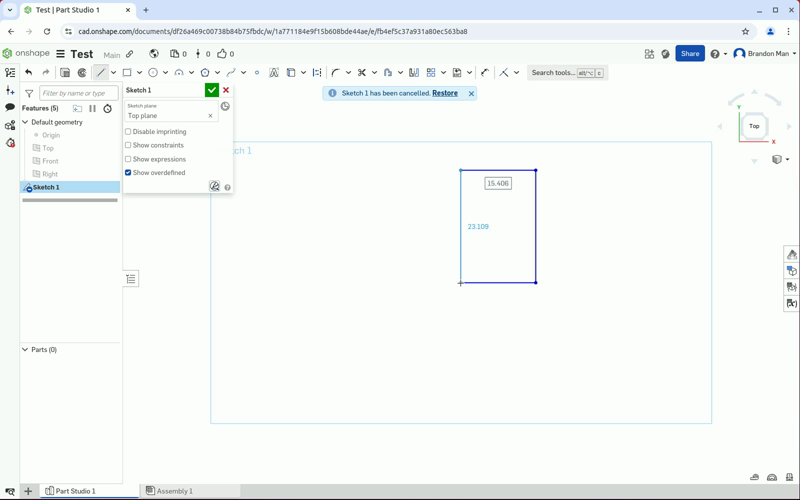
click(460, 282)
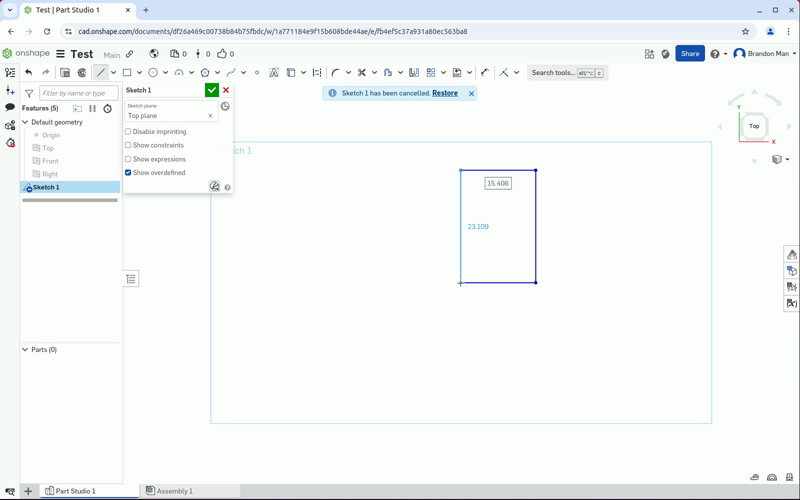
key(esc)
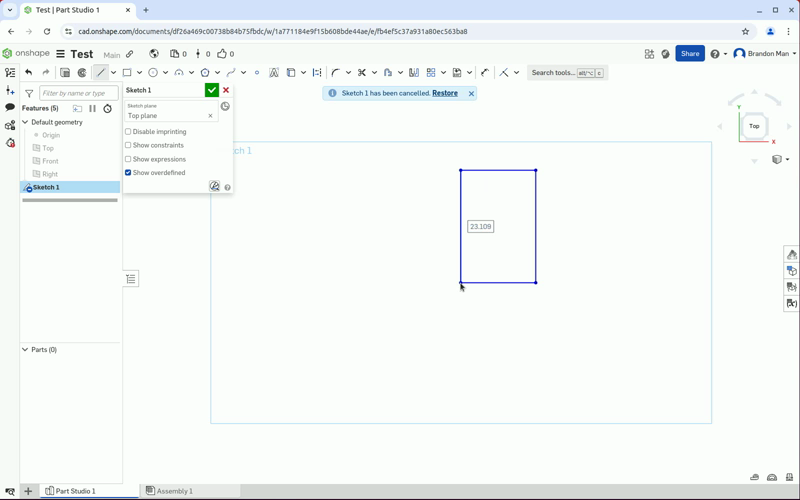
mouse_move(497, 238)
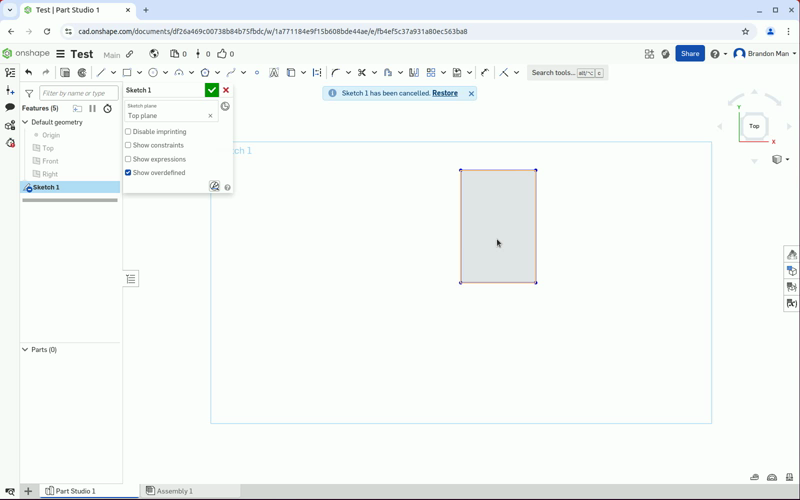
click(497, 238)
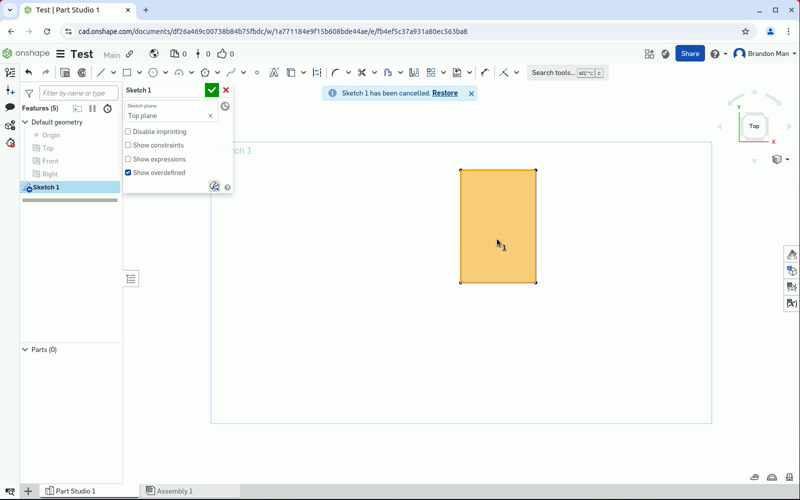
mouse_move(73, 352)
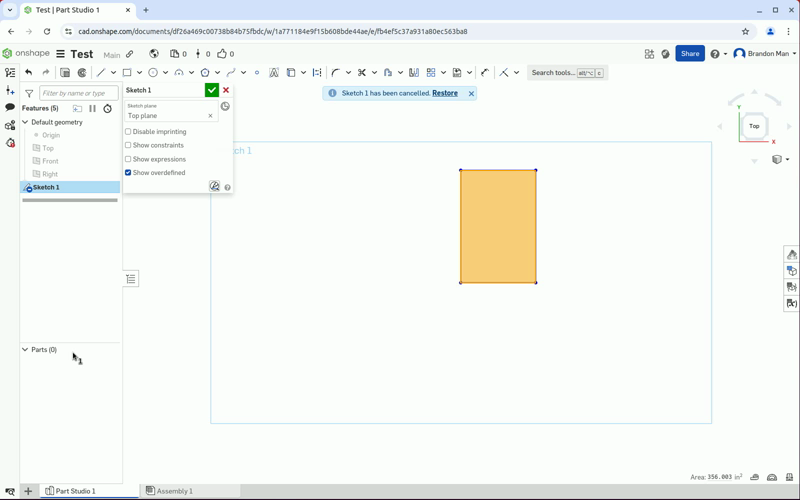
key(shift+y)
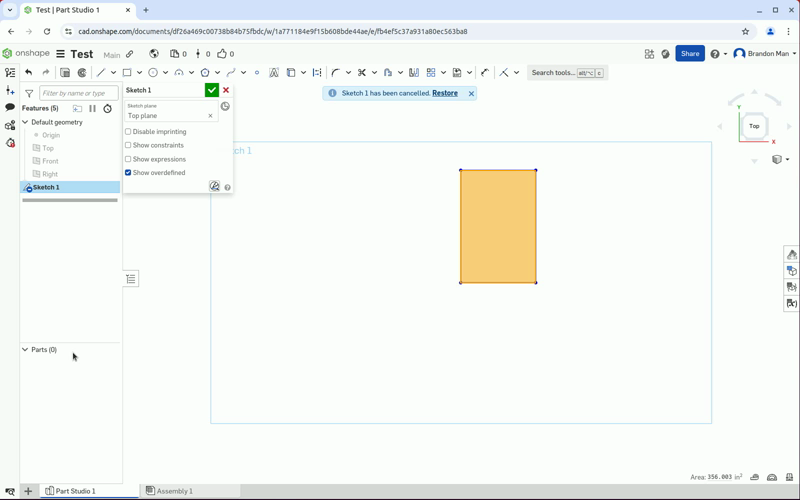
key(shift+e)
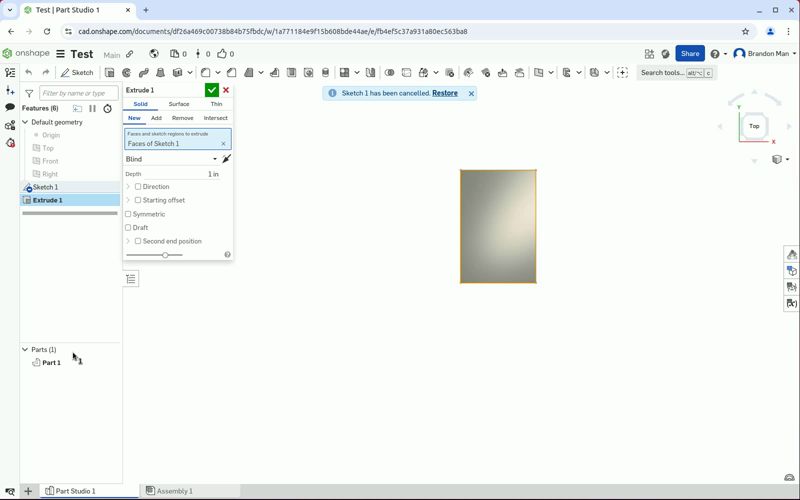
mouse_move(143, 106)
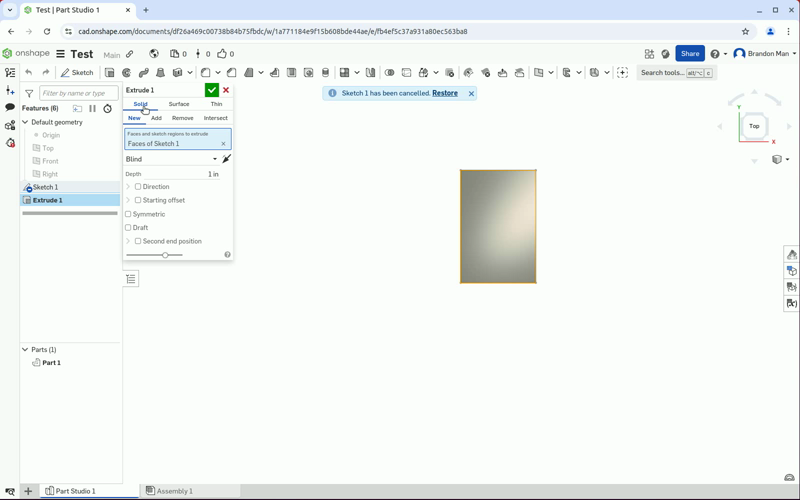
click(143, 106)
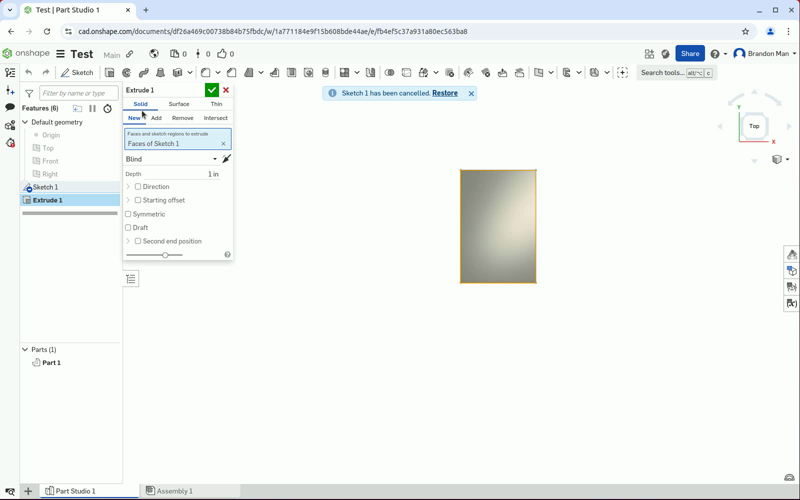
mouse_move(137, 120)
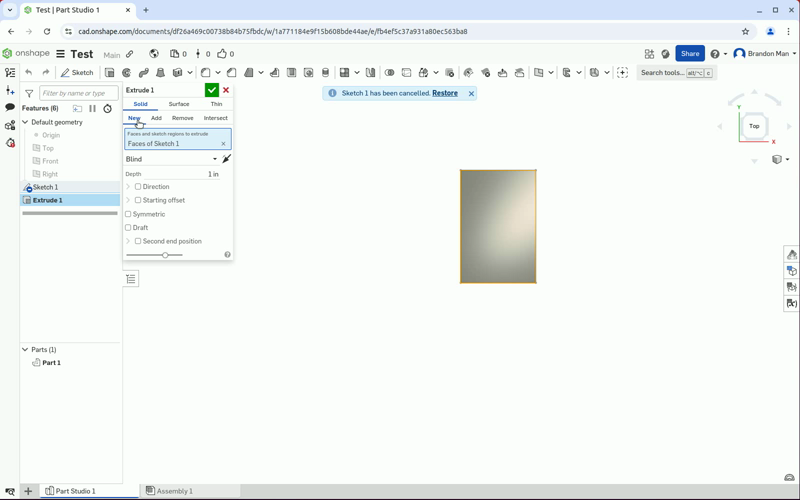
click(137, 120)
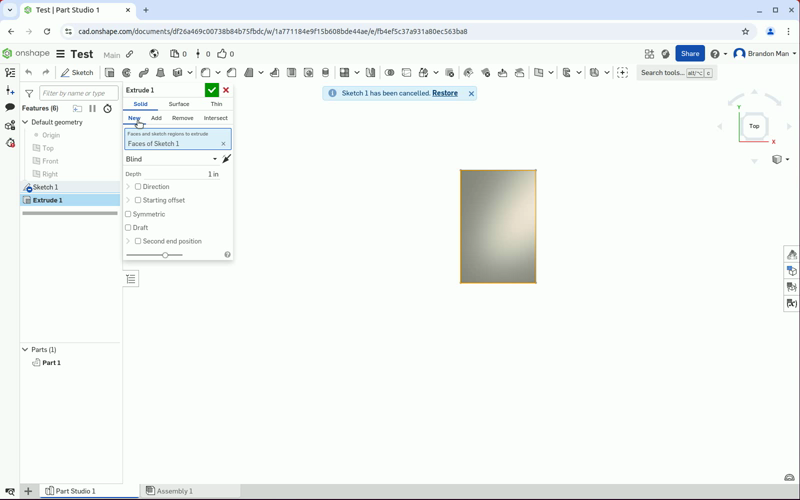
key(tab, 4)
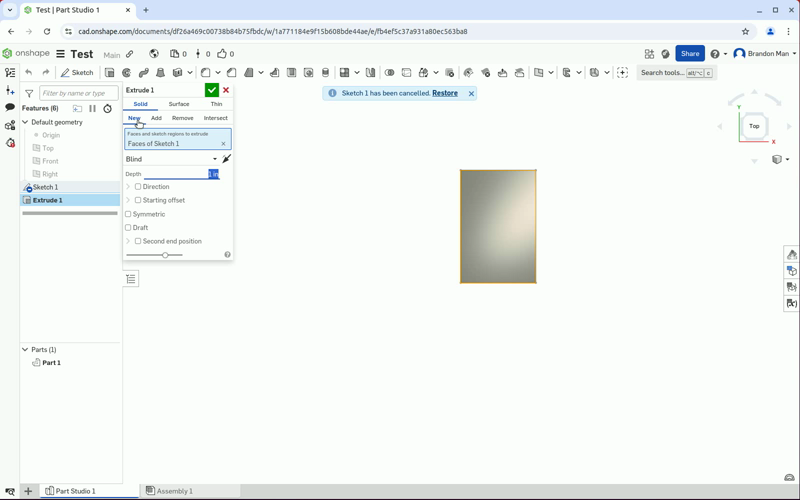
text(9.147)
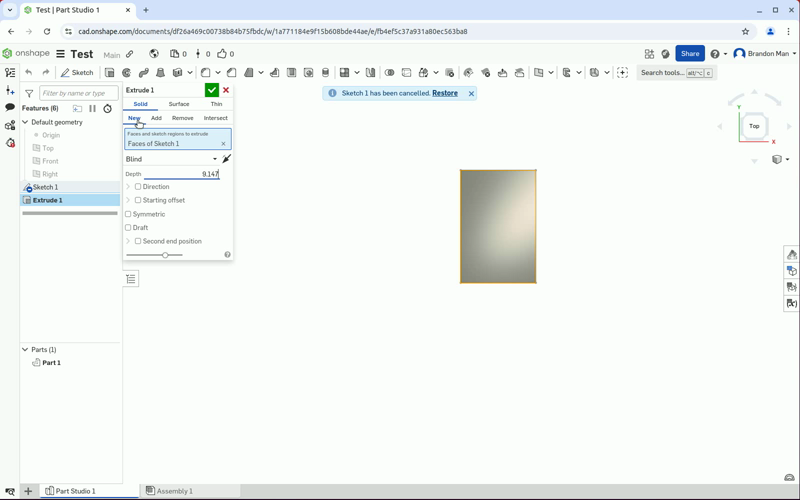
key(enter)
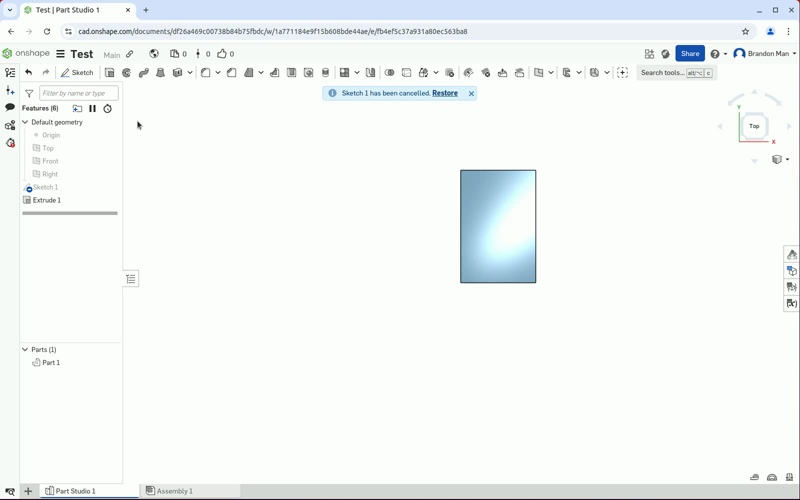
key(shift+h)
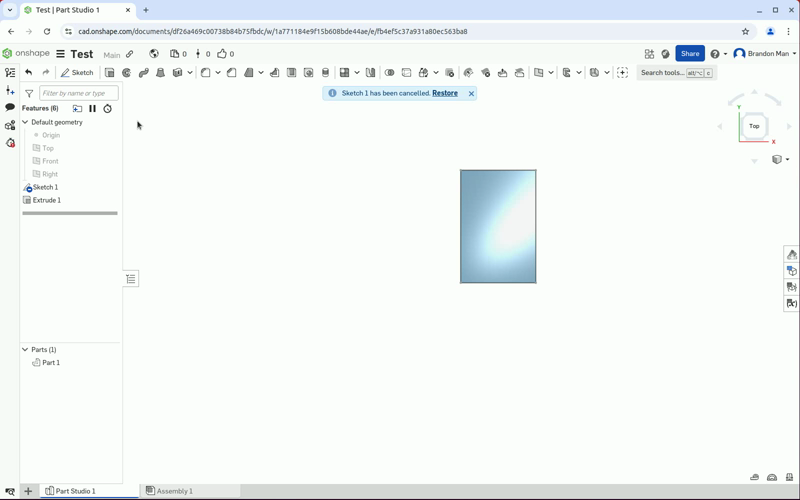
key(shift+h)
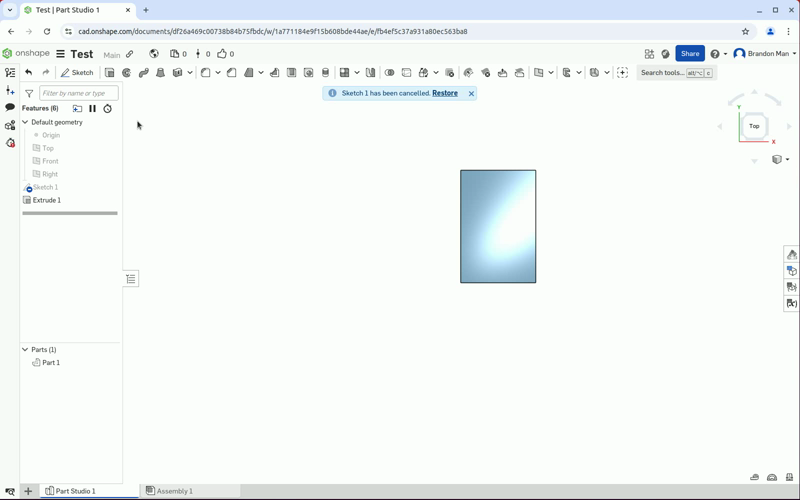
mouse_move(73, 189)
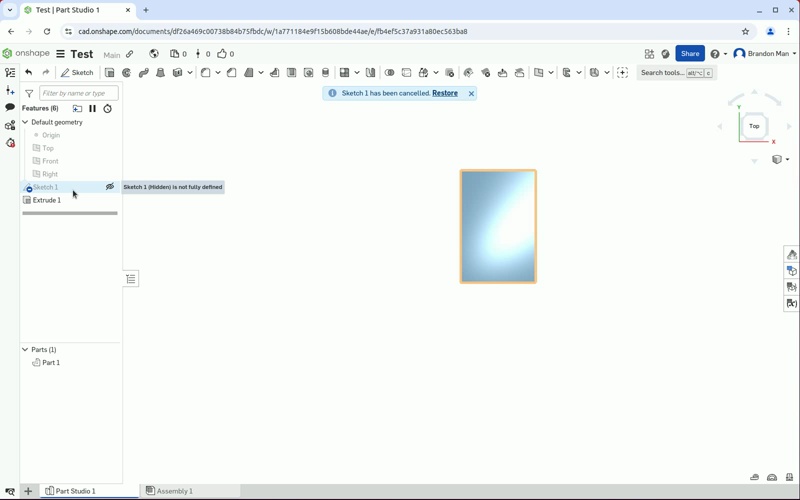
click(73, 189)
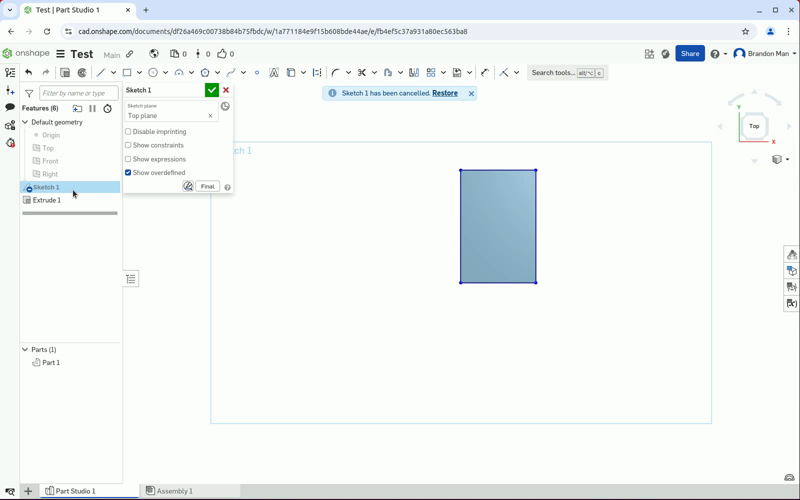
mouse_move(229, 92)
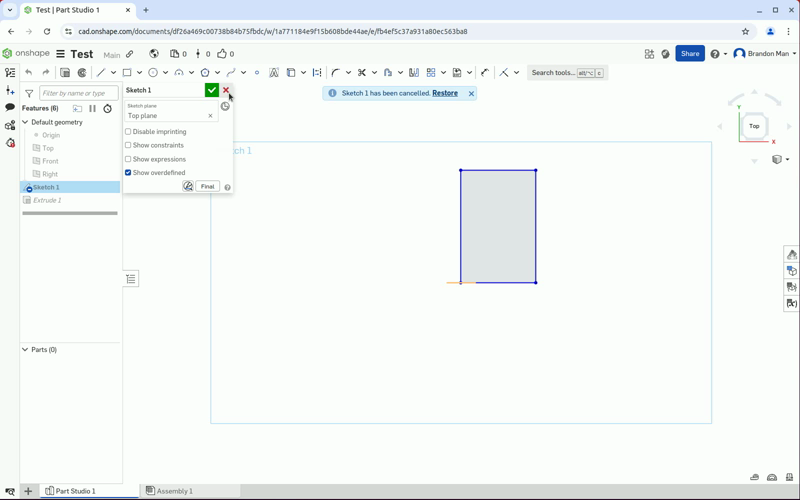
click(229, 92)
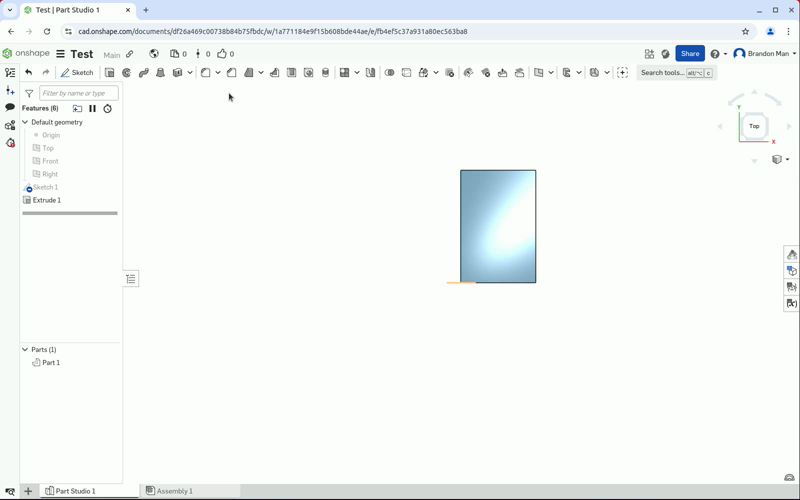
mouse_move(541, 75)
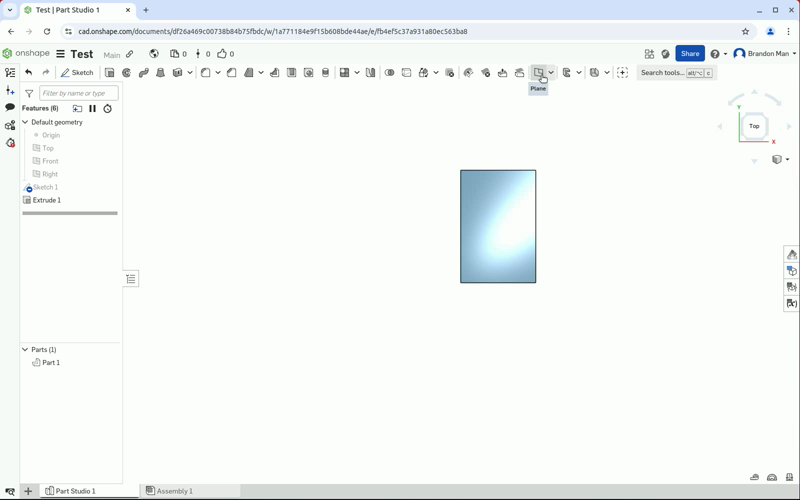
click(541, 75)
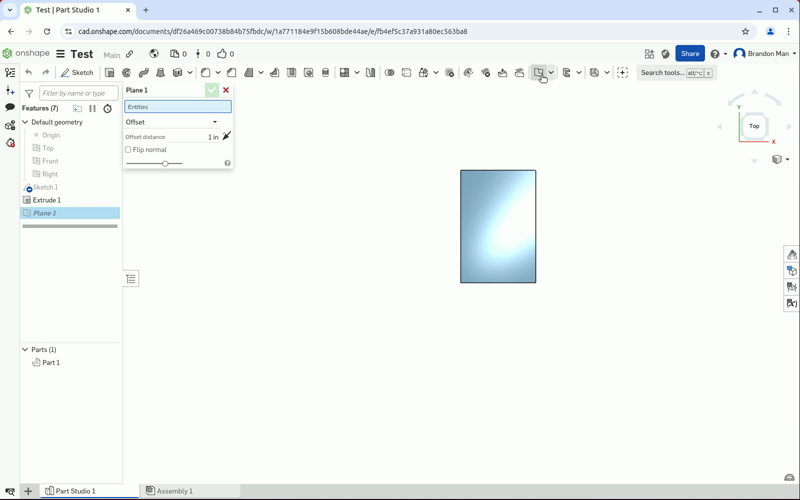
mouse_move(73, 150)
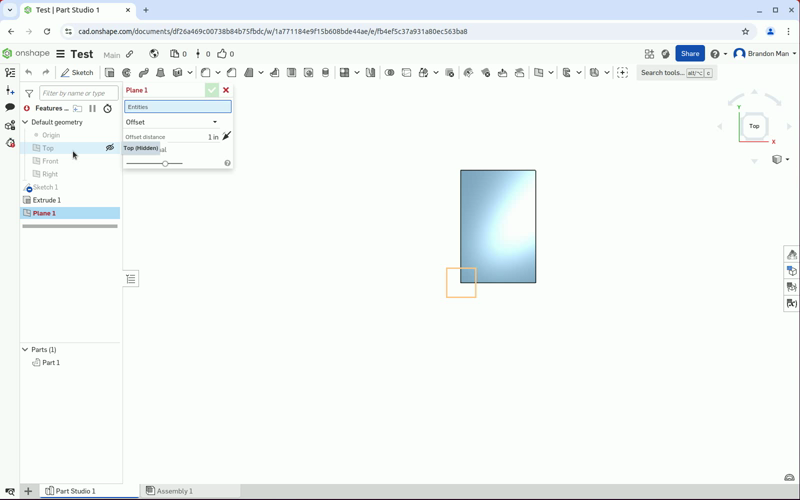
click(73, 150)
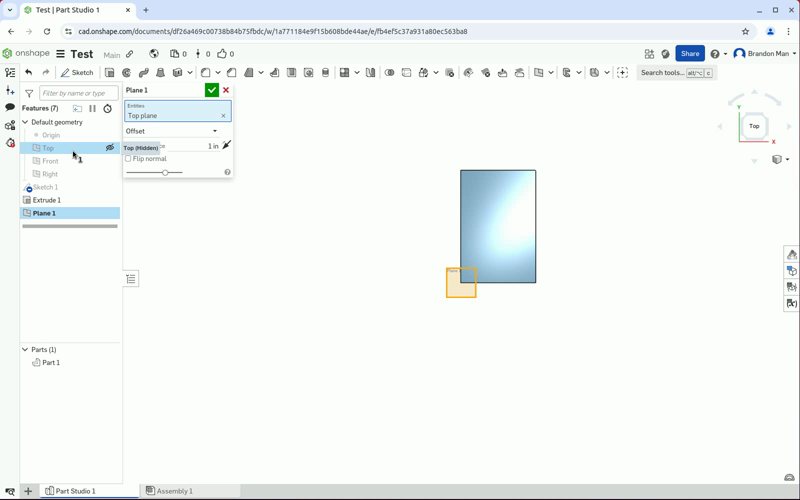
key(tab, 2)
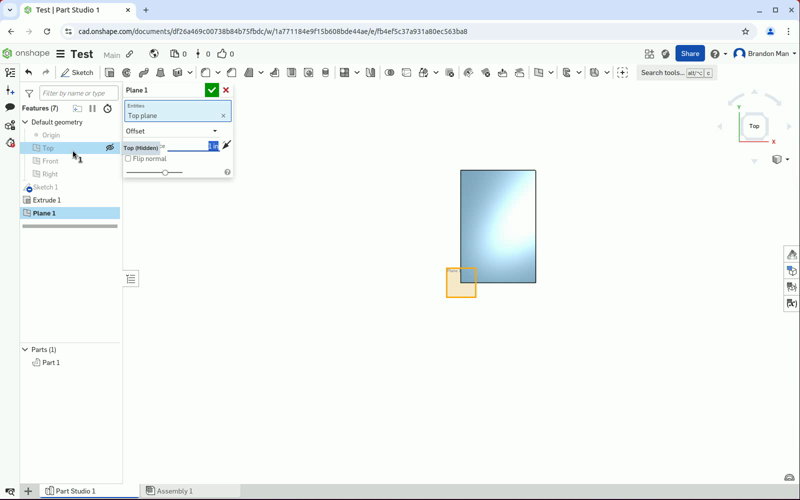
text(9.151)
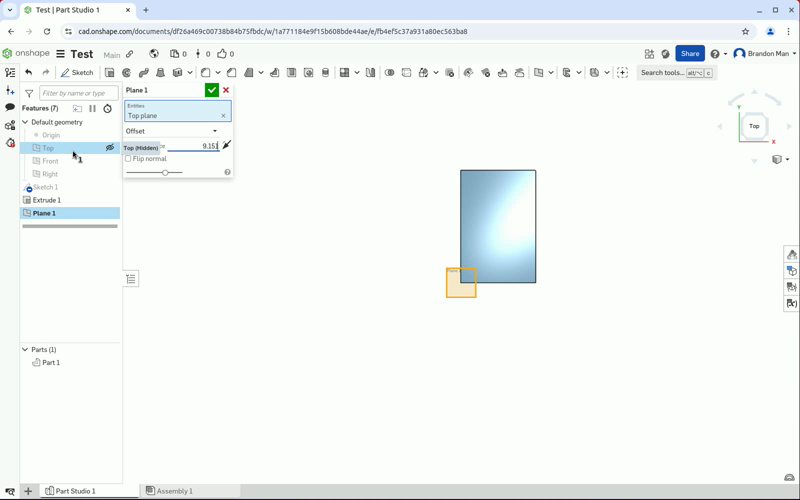
key(enter, 2)
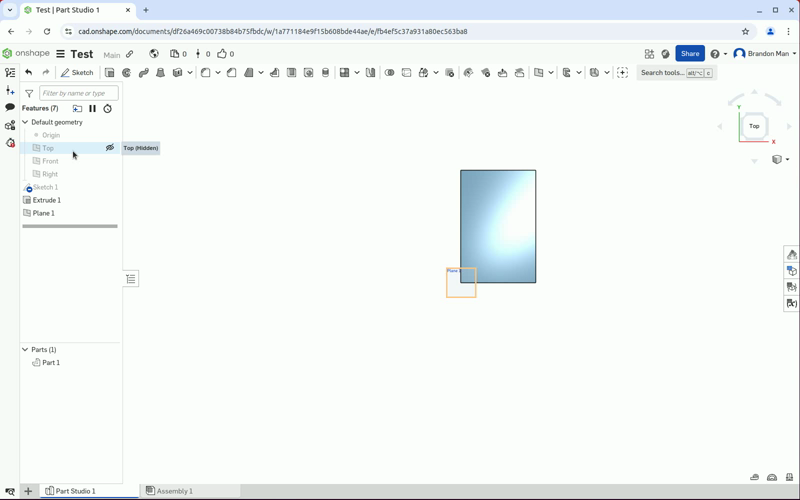
key(shift+s)
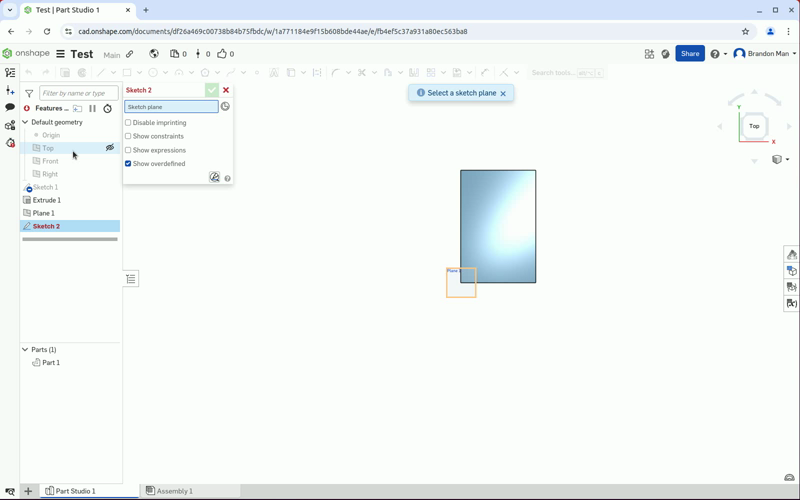
mouse_move(73, 215)
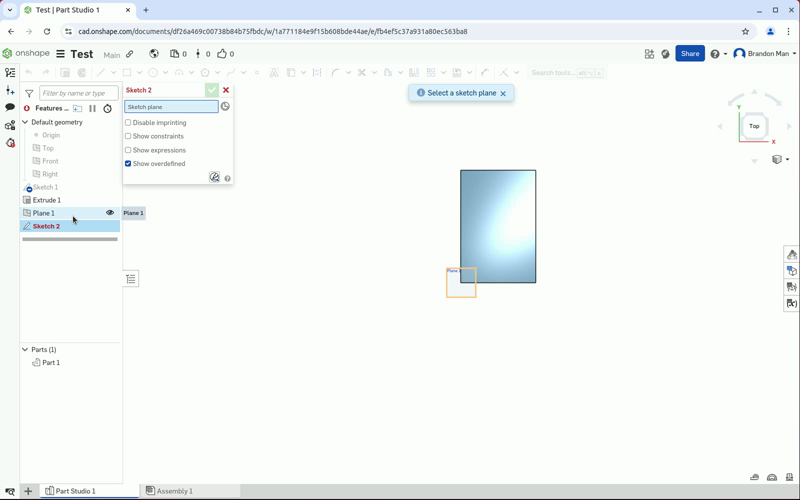
click(73, 215)
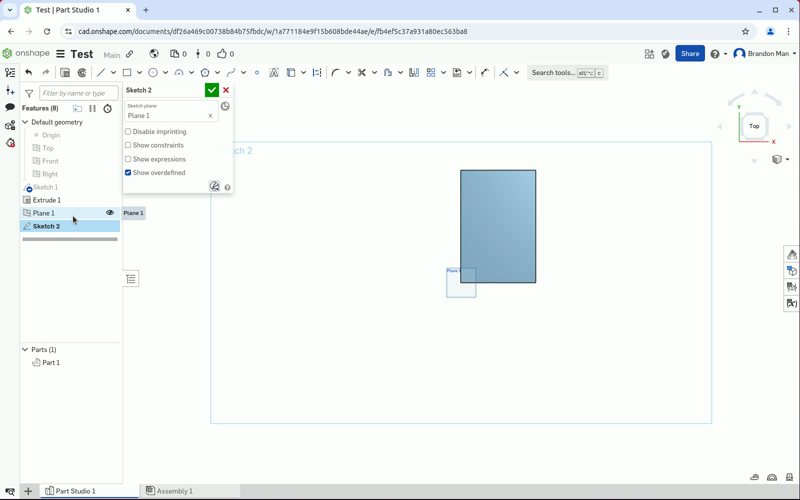
mouse_move(73, 352)
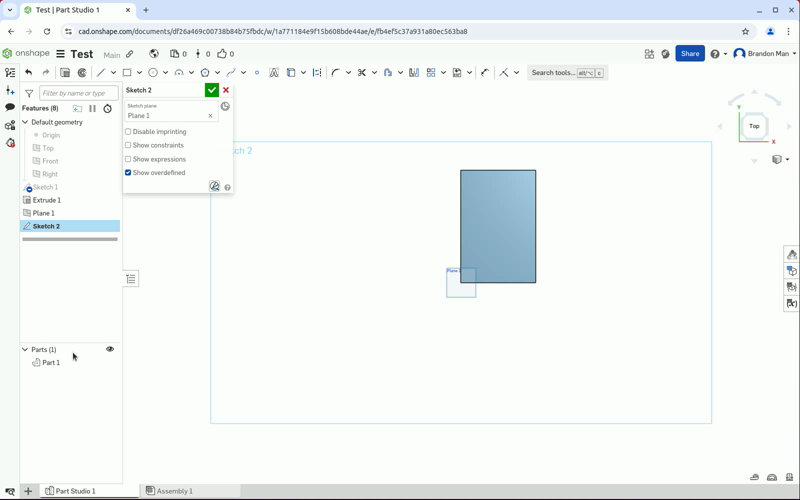
key(y)
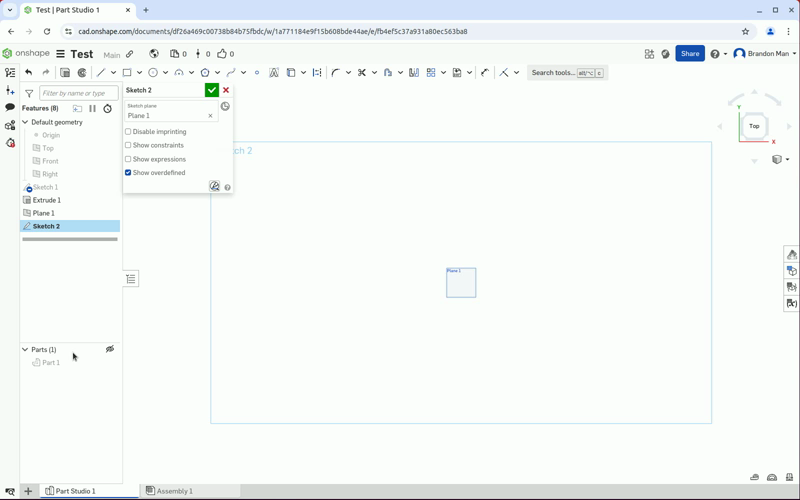
key(l)
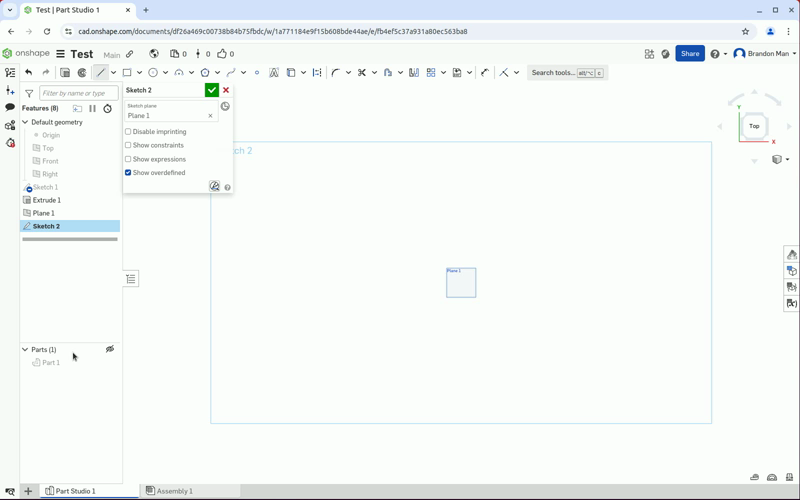
key_down(shift)
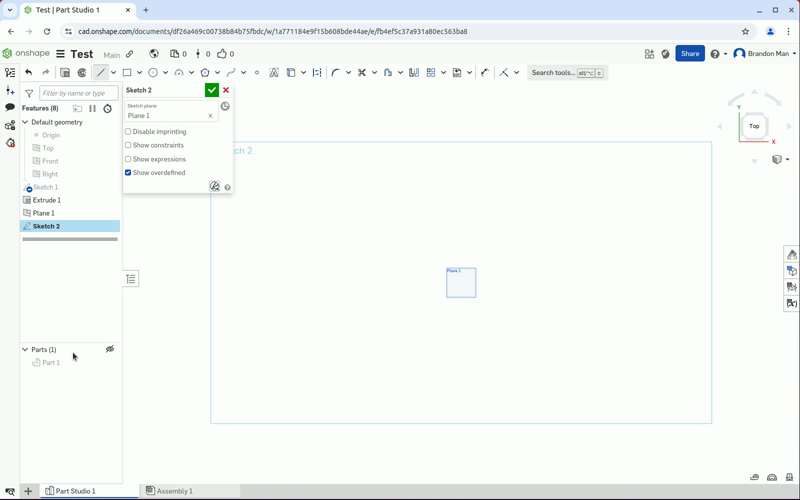
mouse_move(460, 282)
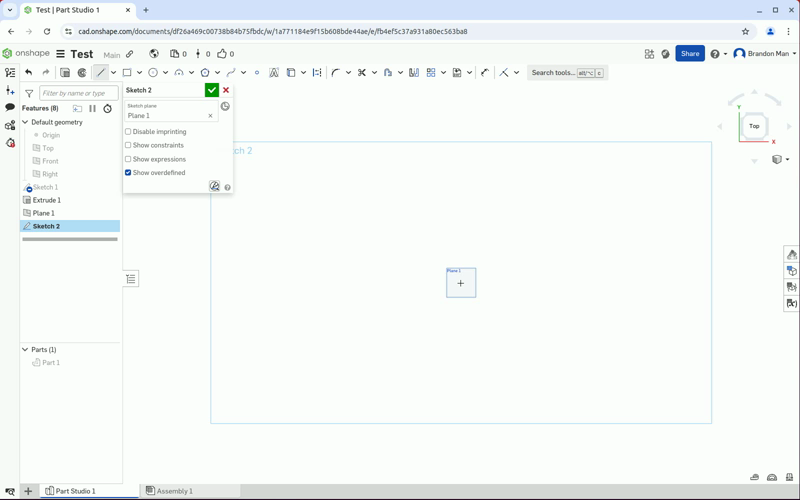
click(460, 282)
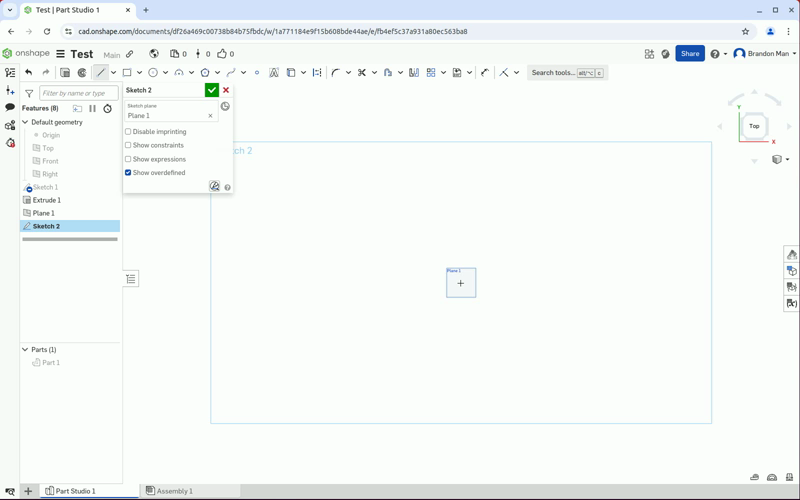
key_up(shift)
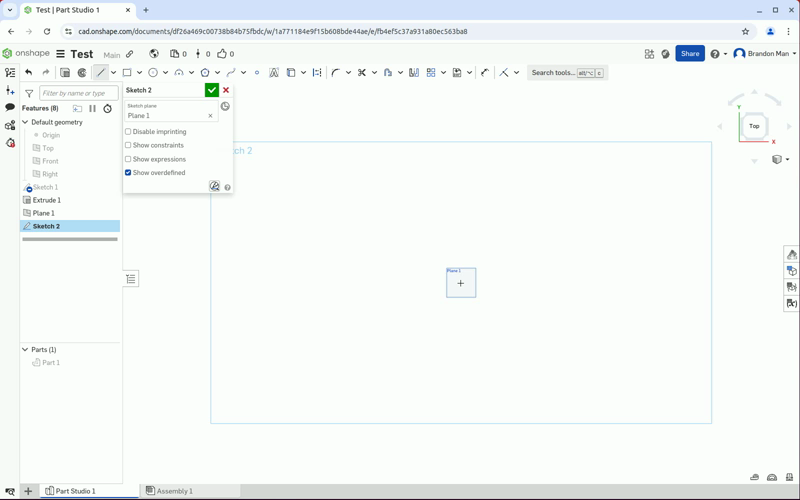
key_down(shift)
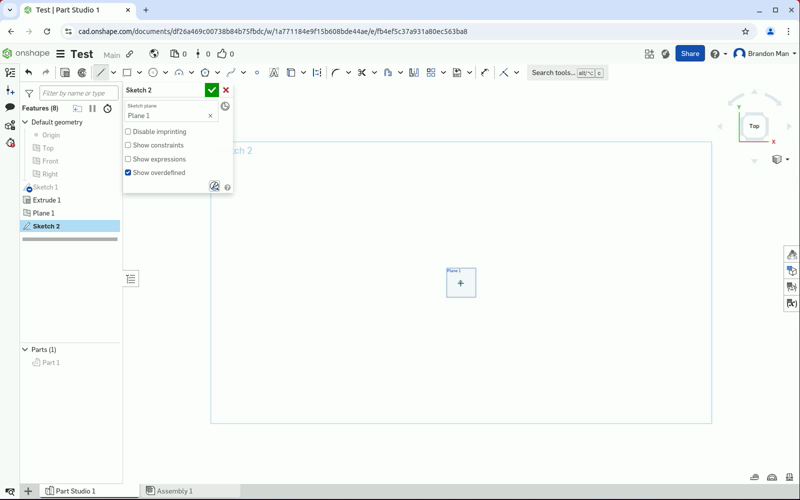
mouse_move(490, 282)
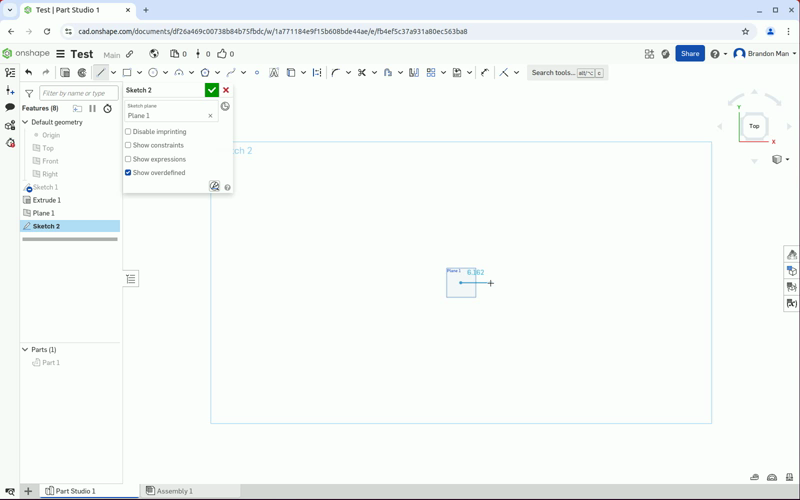
mouse_move(483, 282)
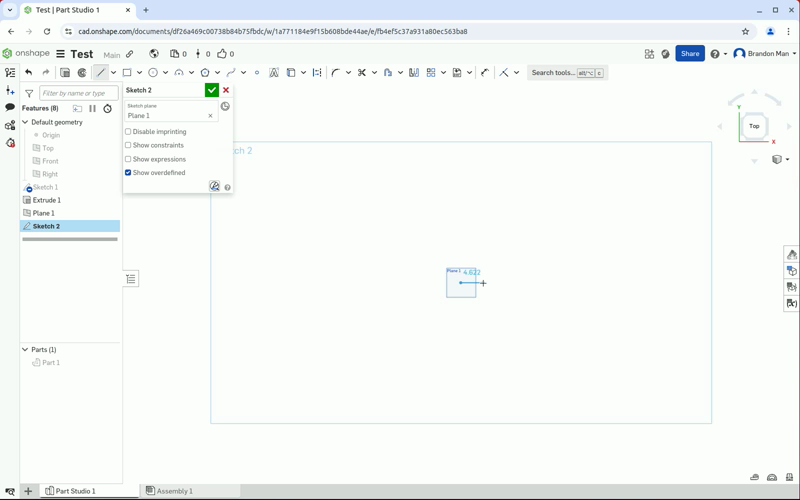
click(483, 282)
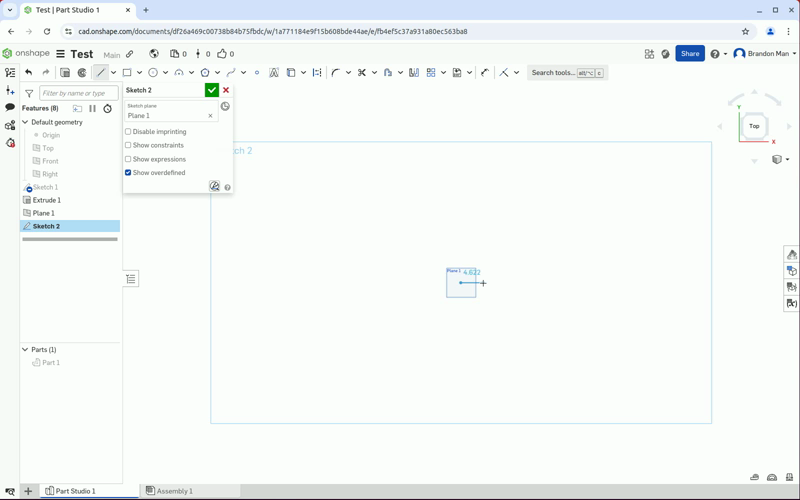
key_up(shift)
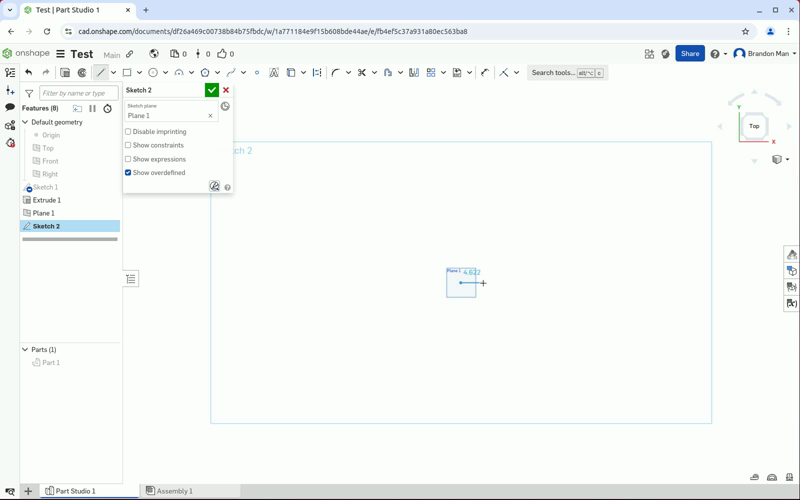
key_down(shift)
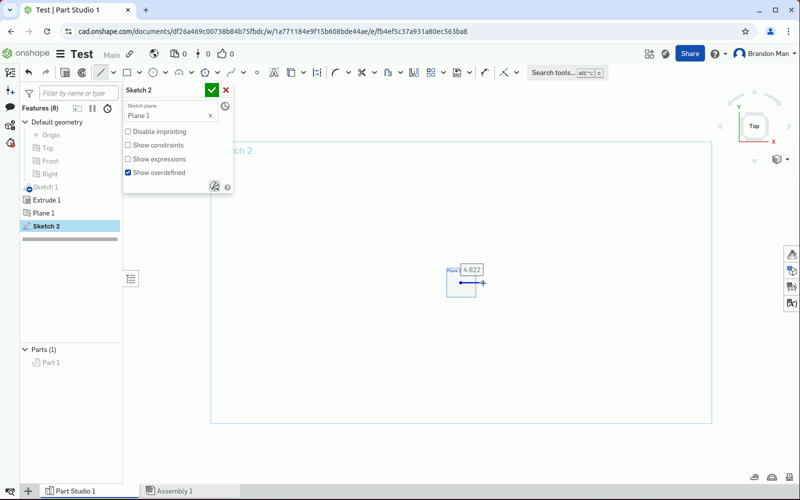
mouse_move(483, 170)
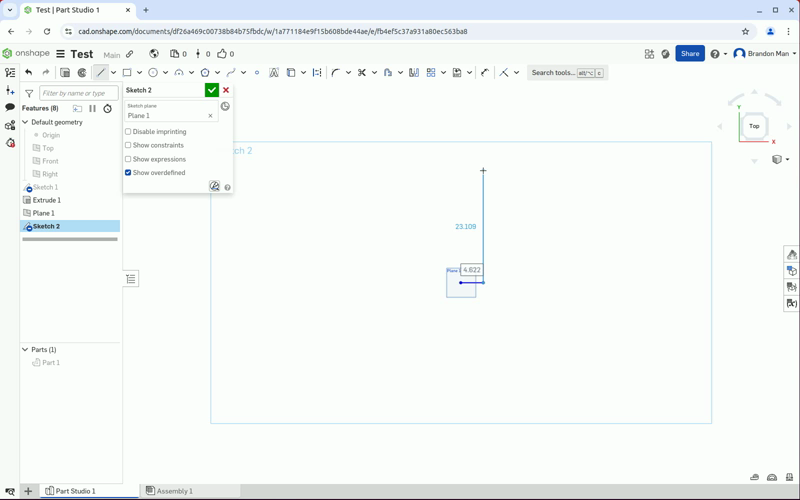
click(483, 170)
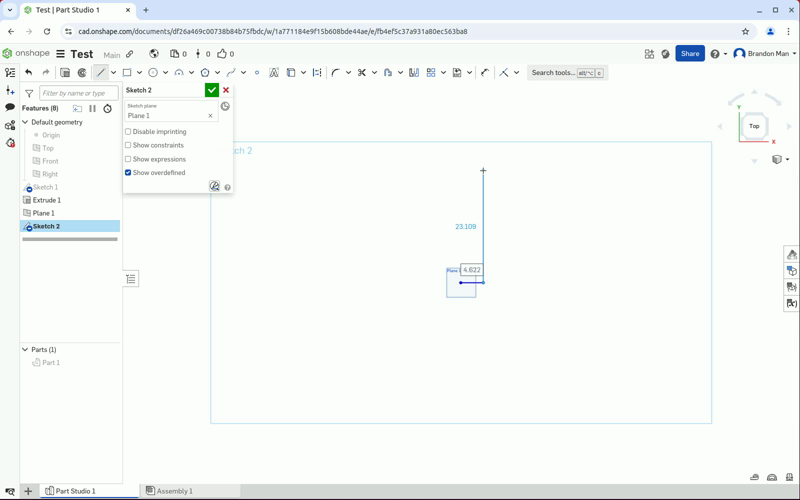
key_up(shift)
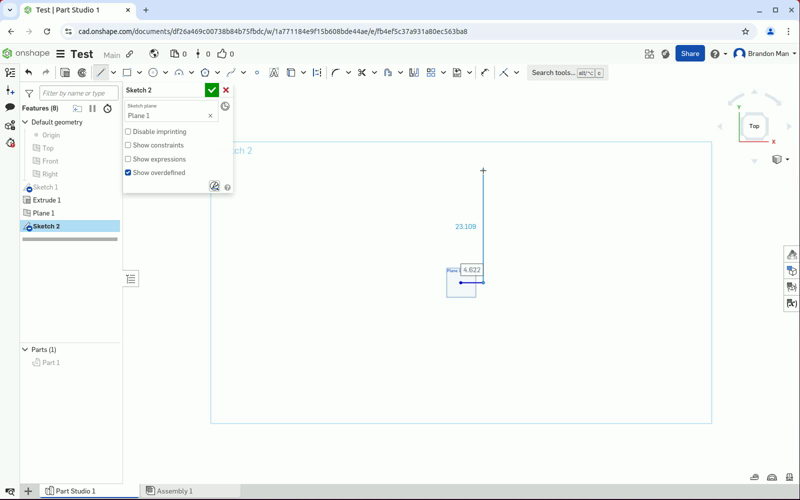
key_down(shift)
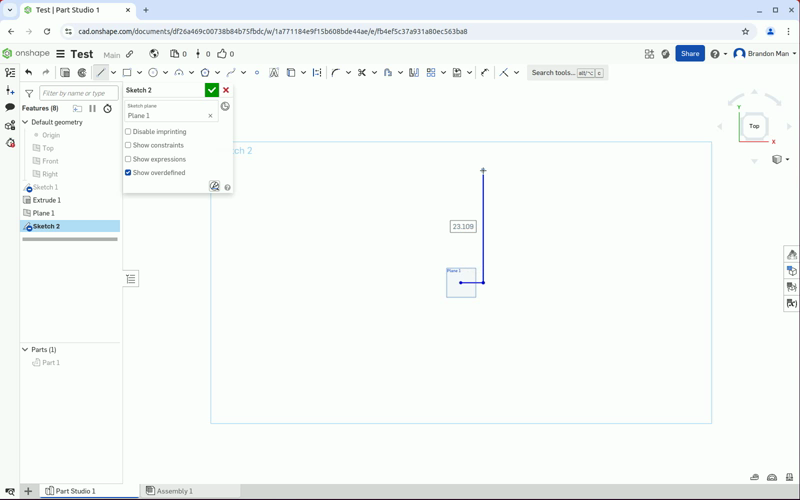
mouse_move(513, 170)
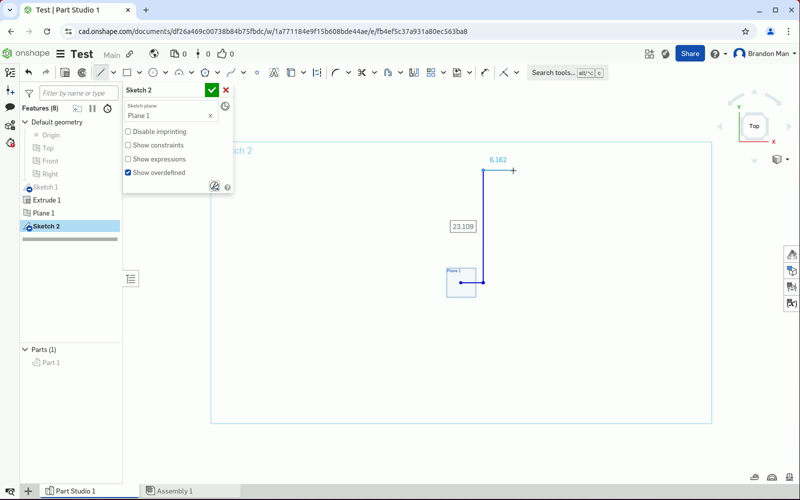
mouse_move(460, 170)
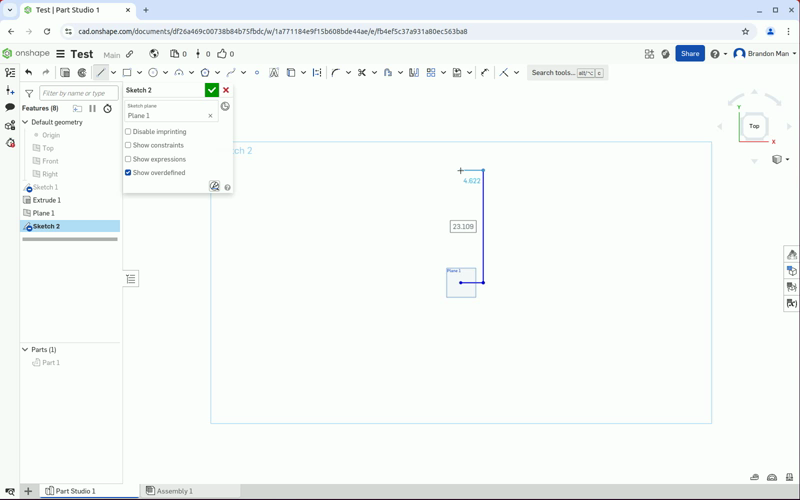
click(460, 170)
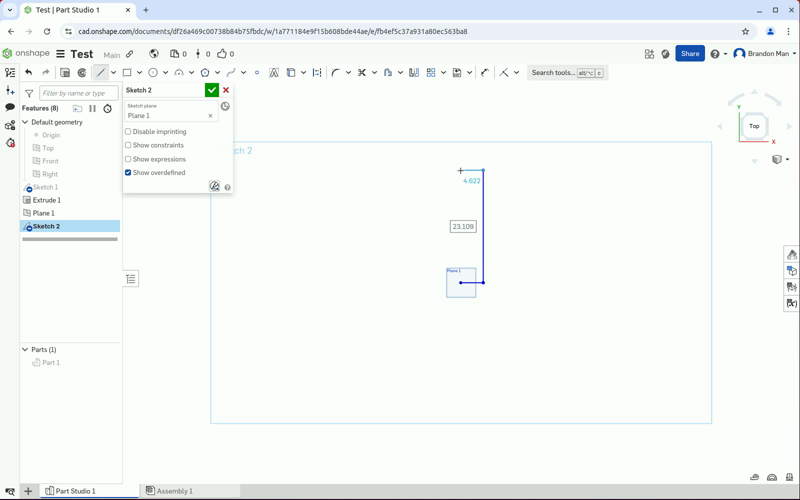
key_up(shift)
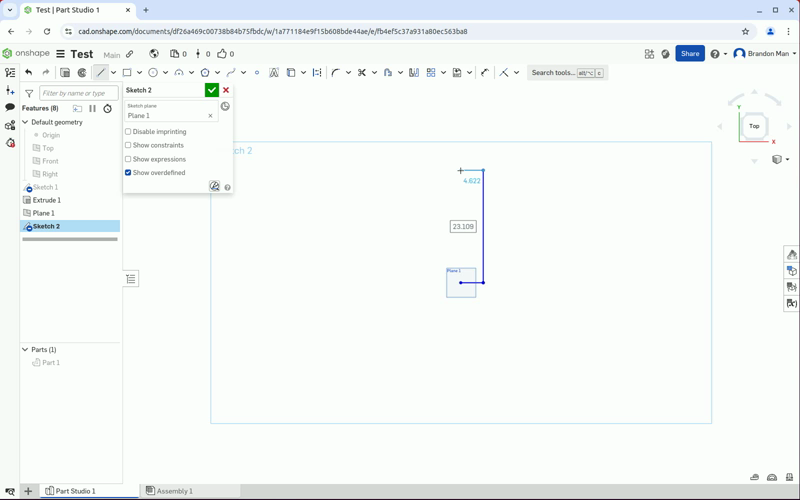
key_down(shift)
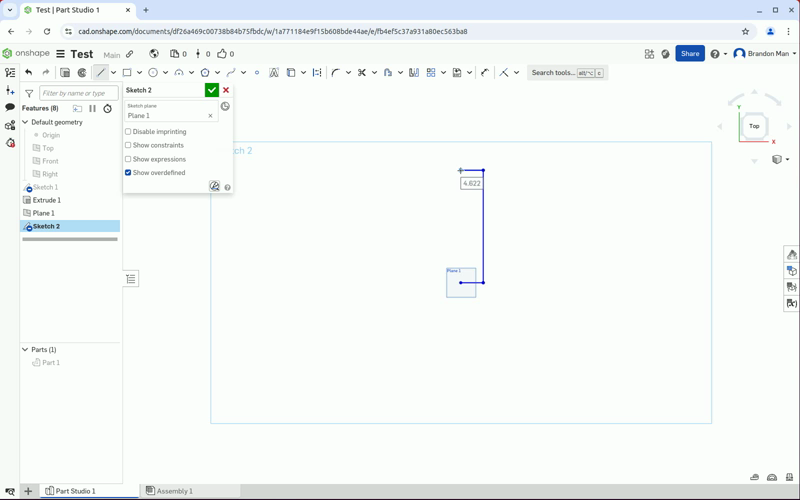
mouse_move(460, 282)
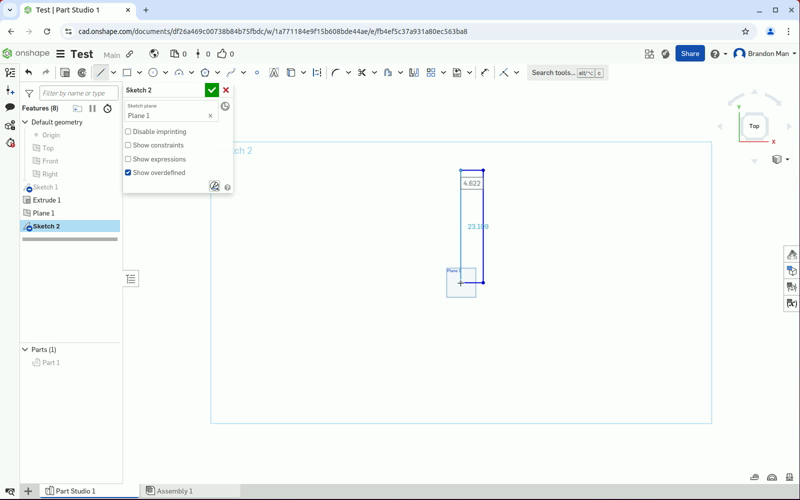
key_up(shift)
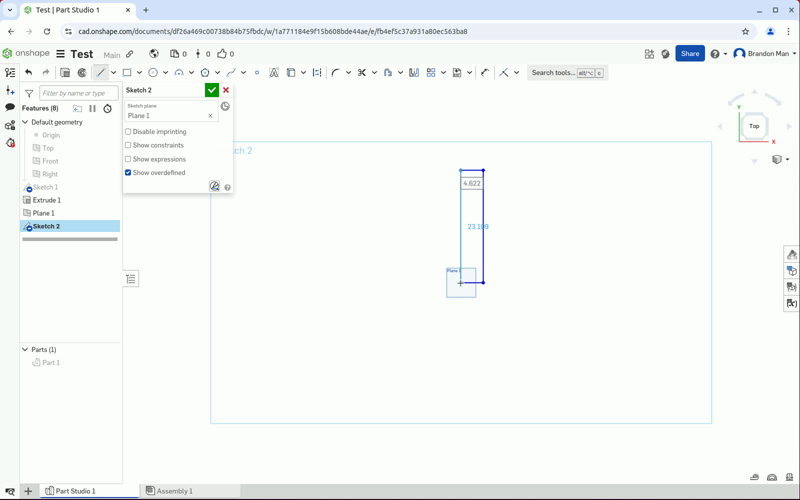
click(460, 282)
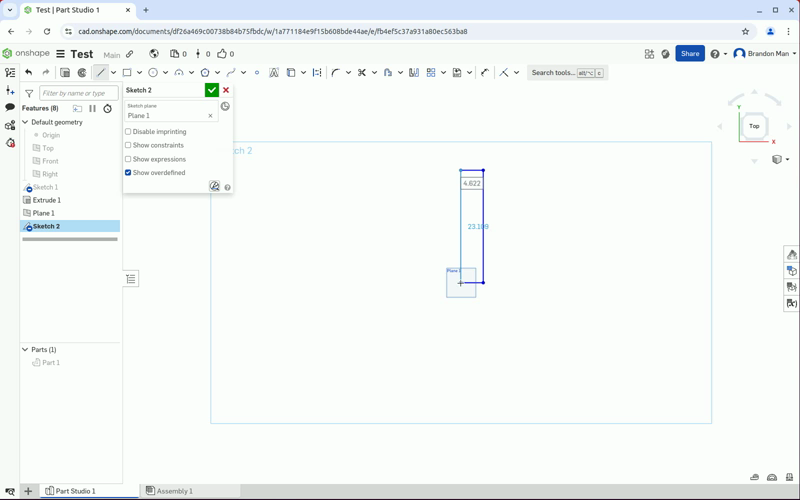
key(esc)
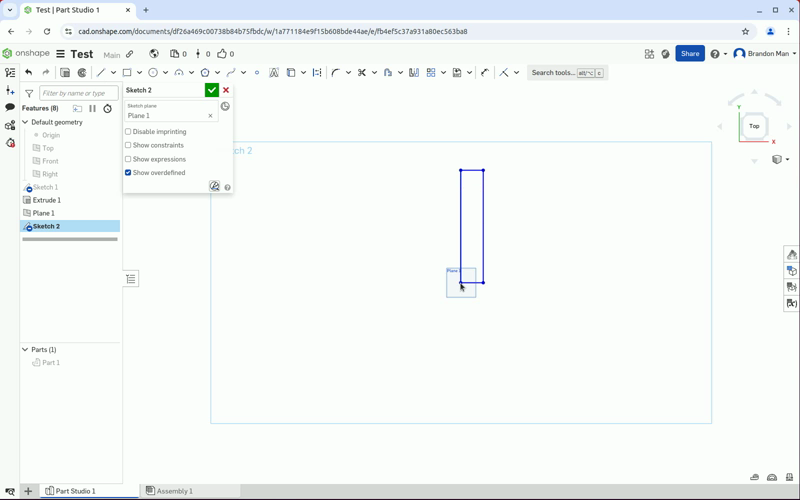
mouse_move(464, 257)
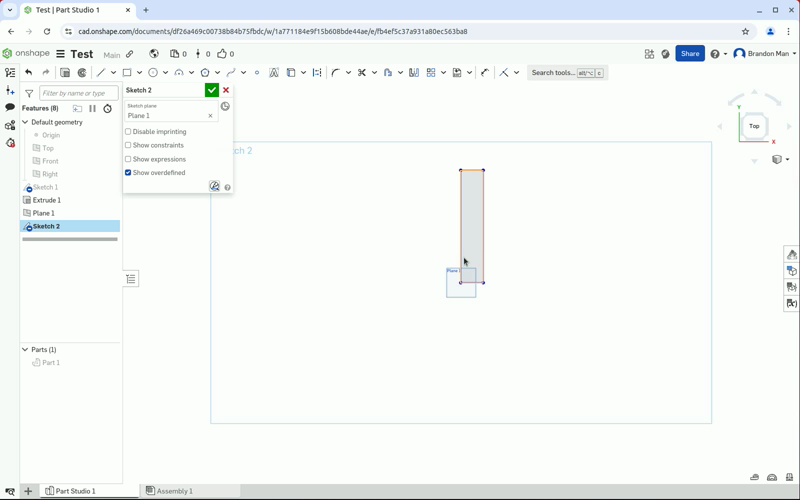
click(464, 257)
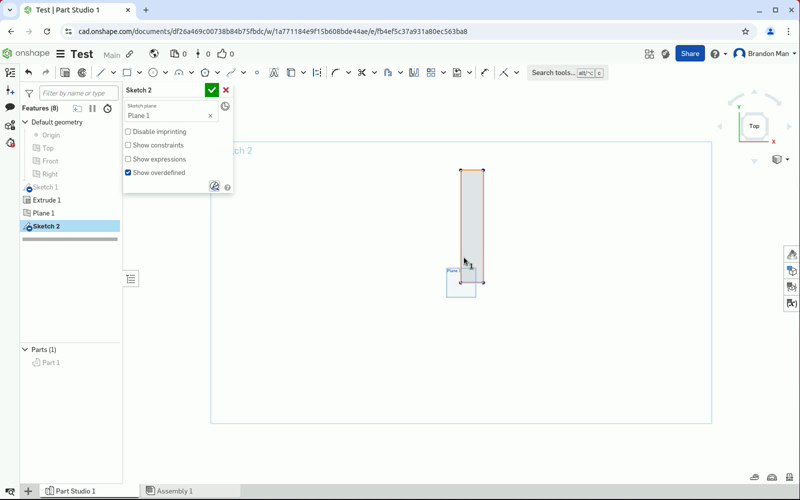
mouse_move(73, 352)
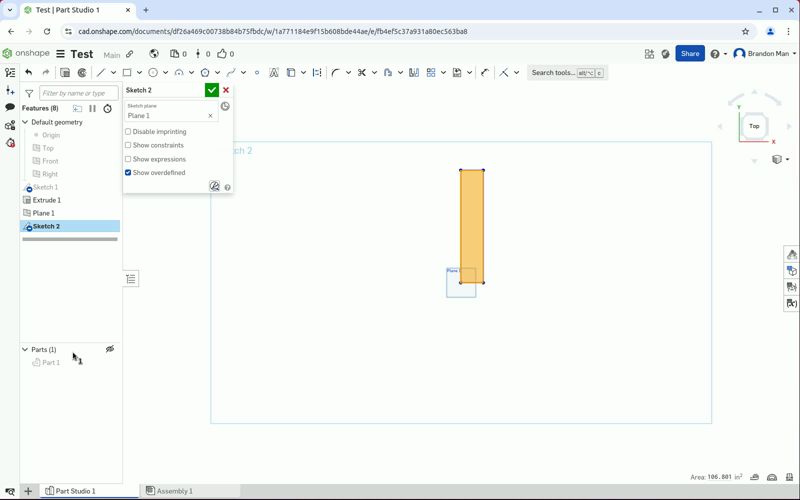
key(shift+y)
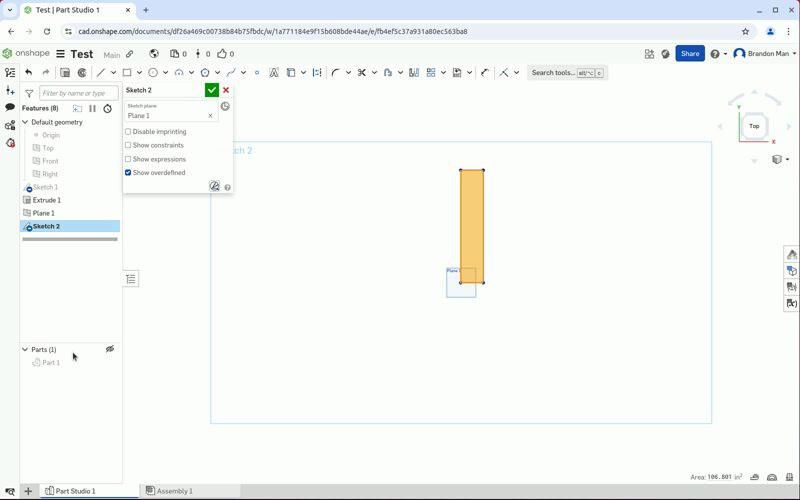
key(shift+e)
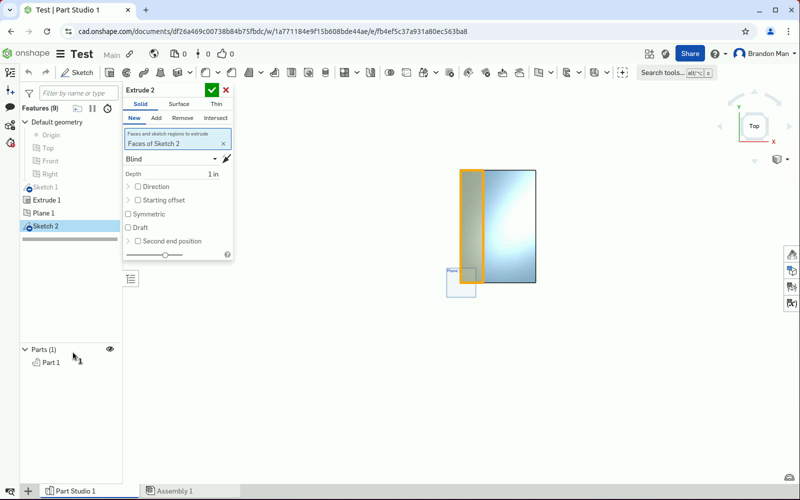
mouse_move(143, 106)
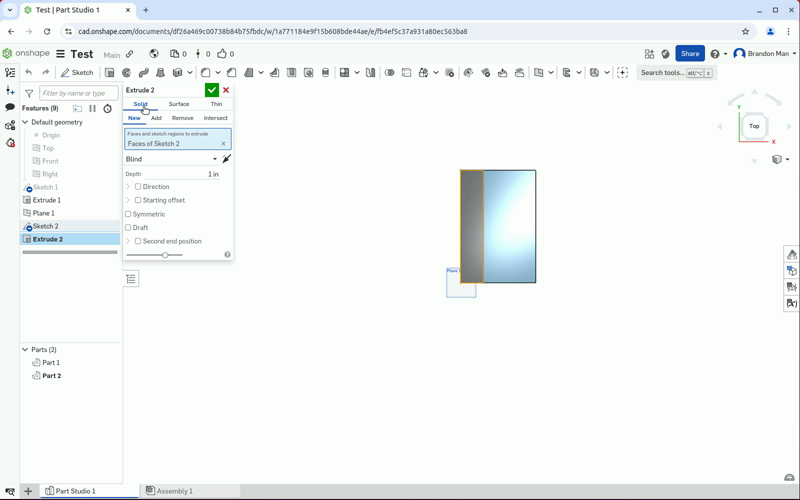
click(143, 106)
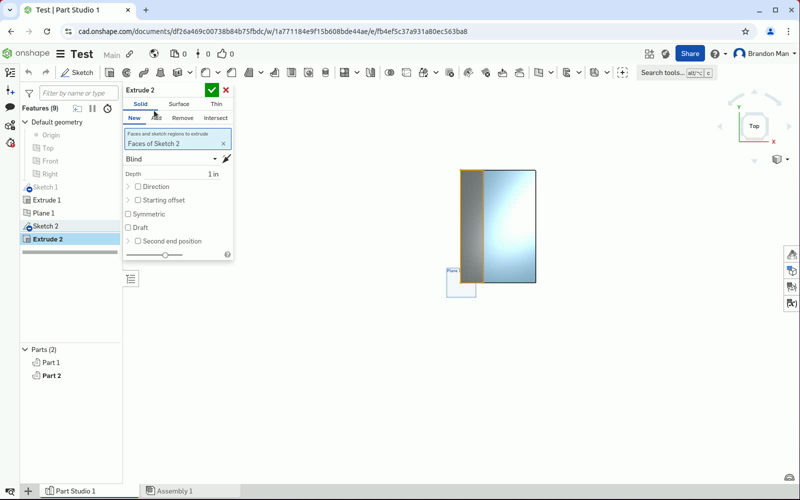
mouse_move(186, 120)
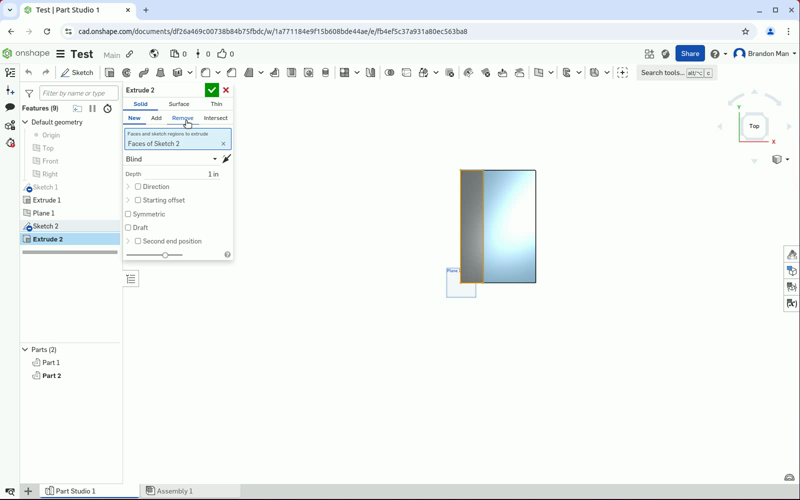
click(186, 120)
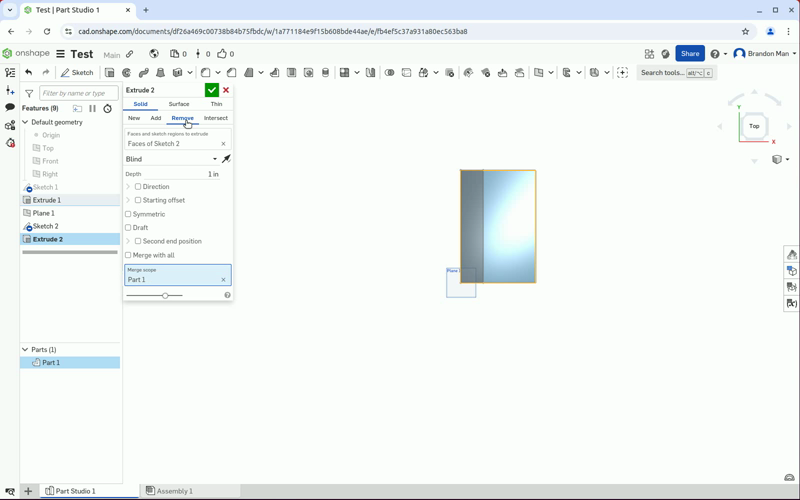
key(tab, 4)
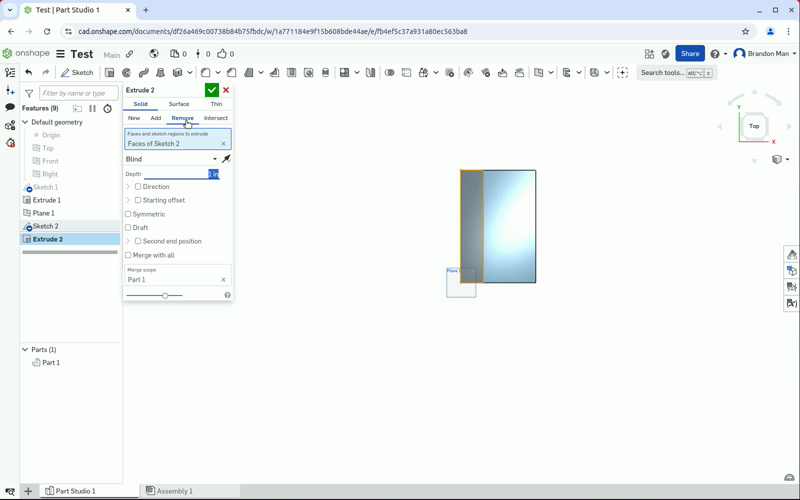
text(4.574)
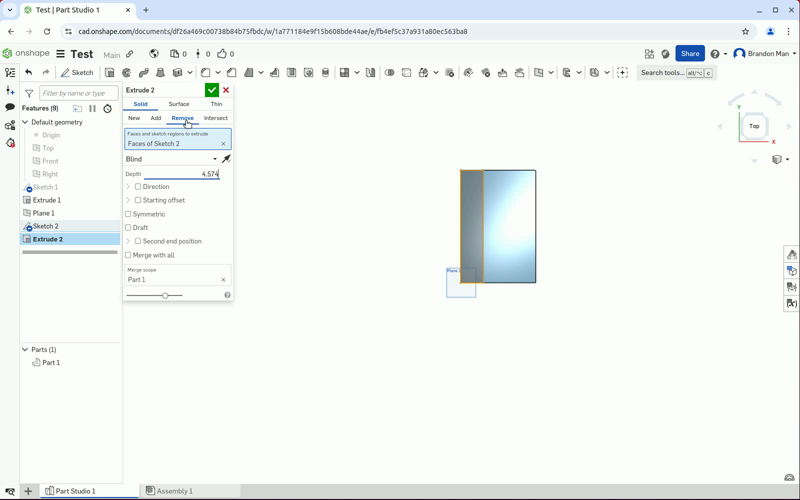
key(tab, 6)
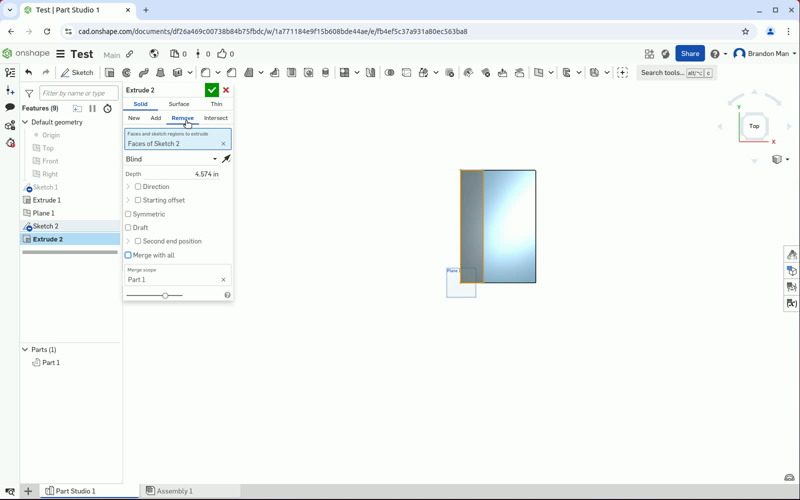
key(space)
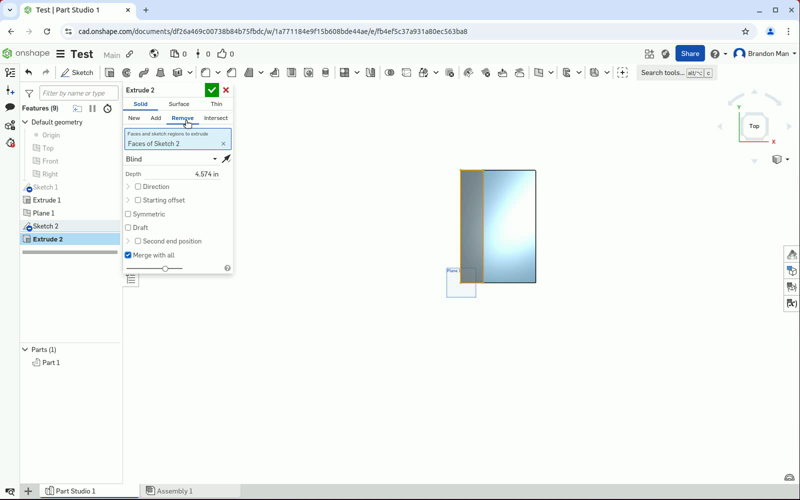
key(enter)
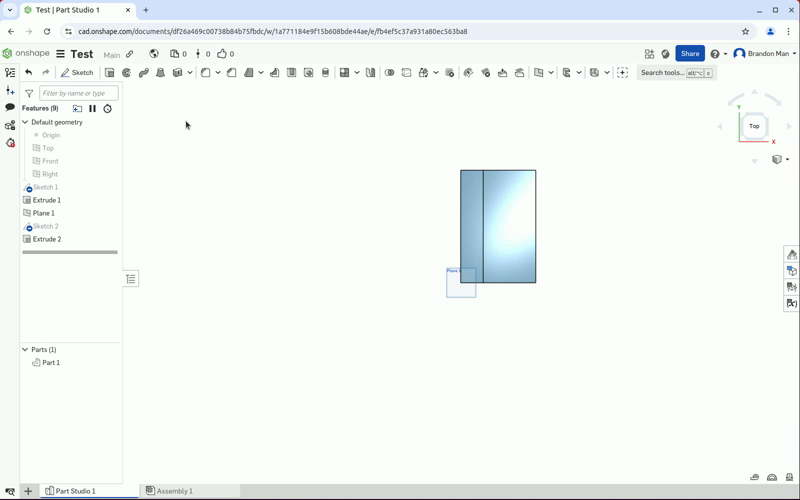
key(shift+h)
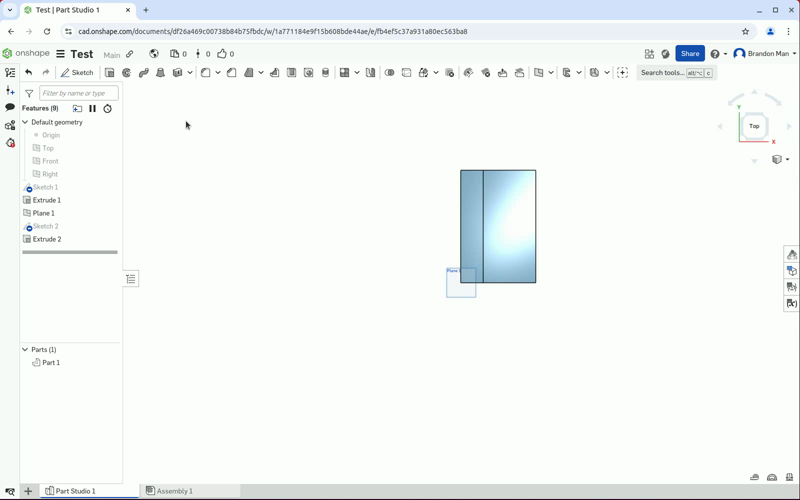
key(shift+h)
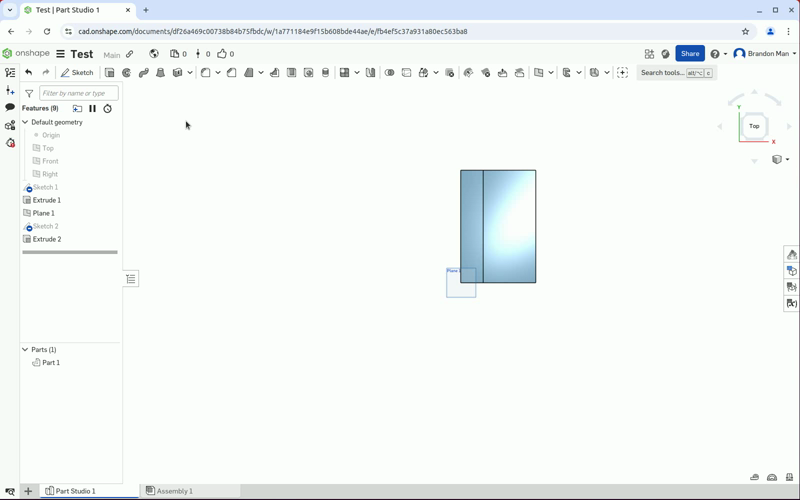
mouse_move(73, 189)
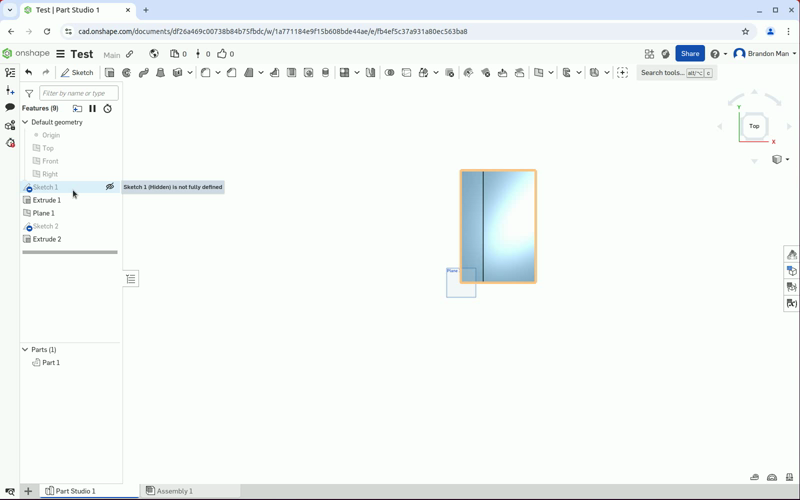
click(73, 189)
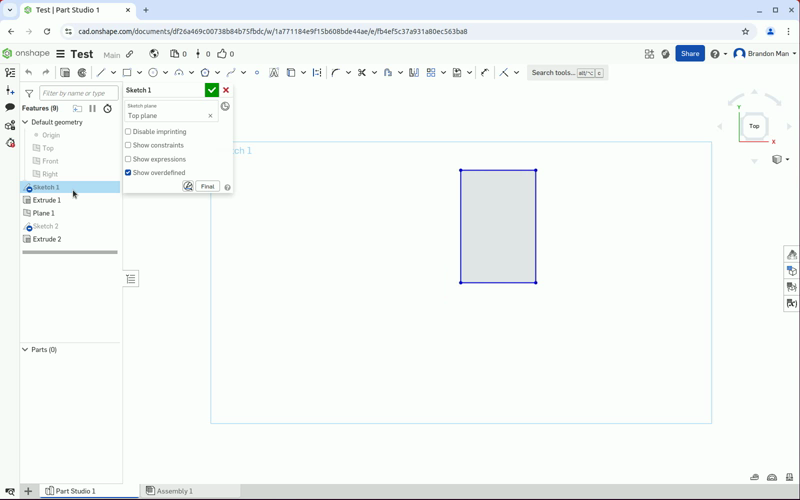
mouse_move(229, 92)
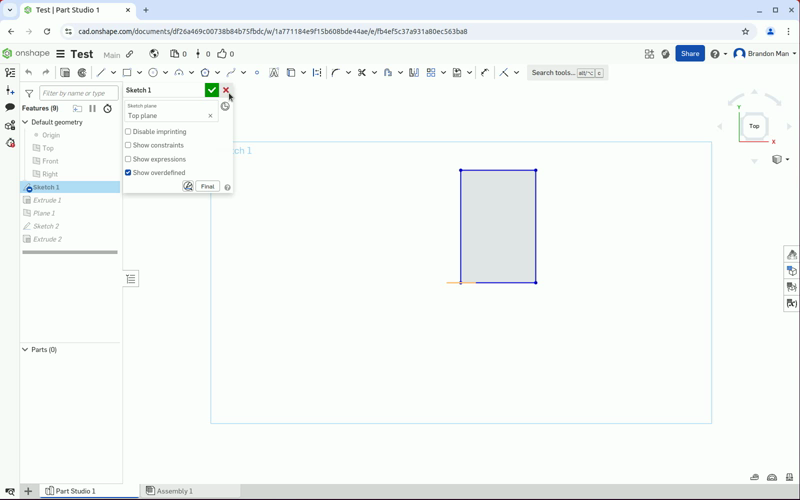
click(229, 92)
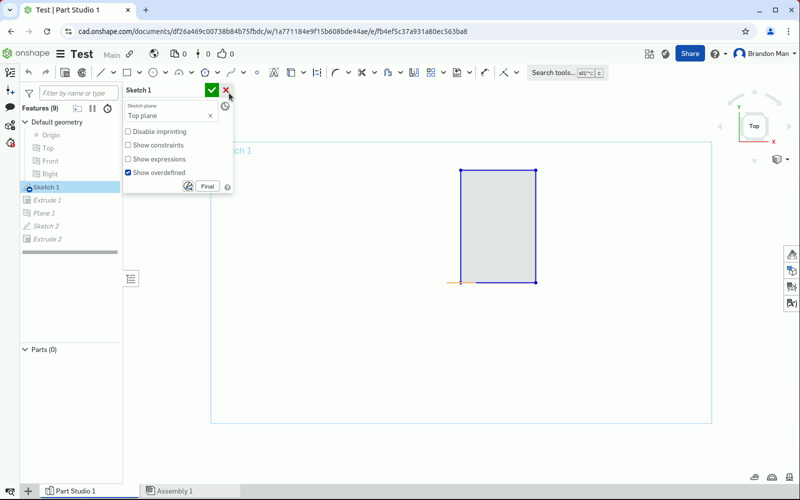
key(shift+s)
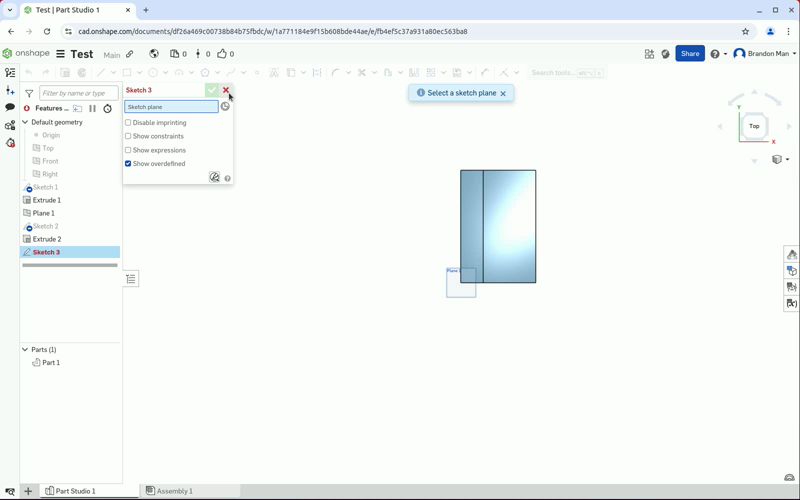
mouse_move(73, 215)
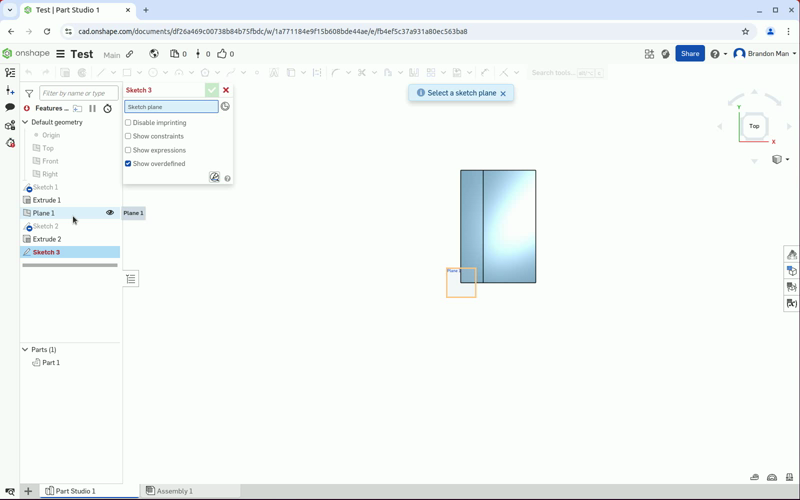
click(73, 215)
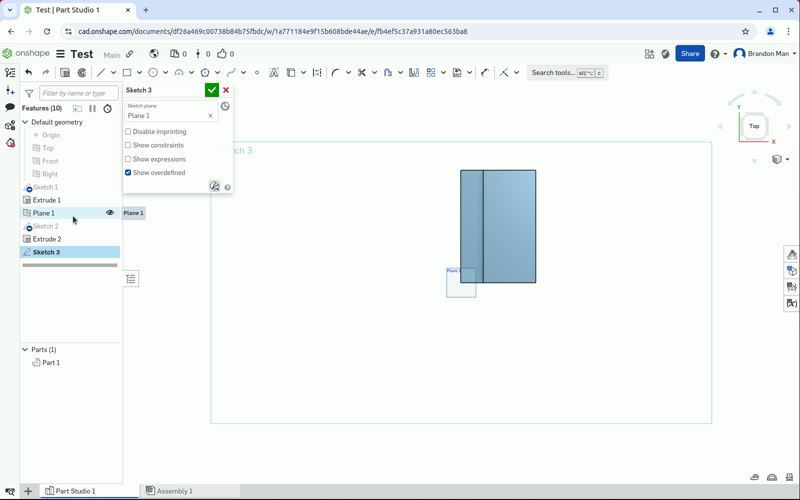
mouse_move(73, 352)
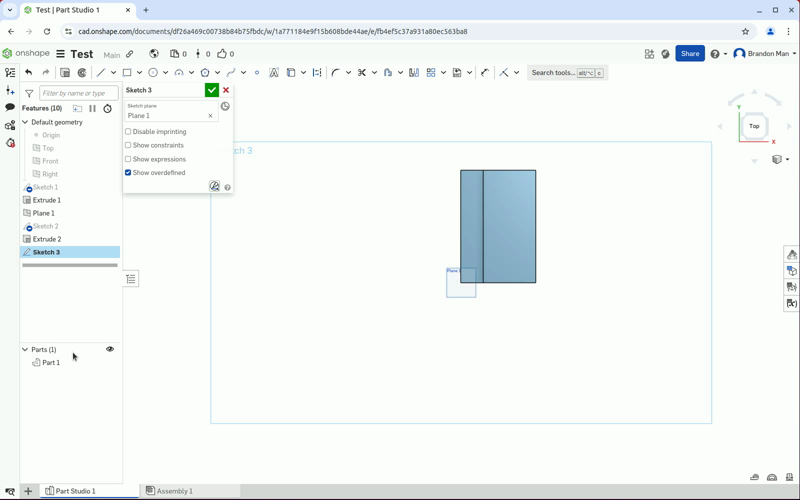
key(y)
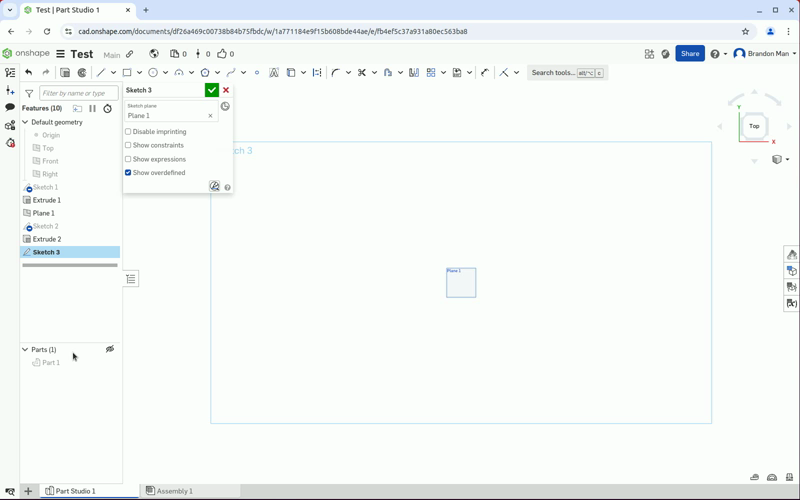
key(c)
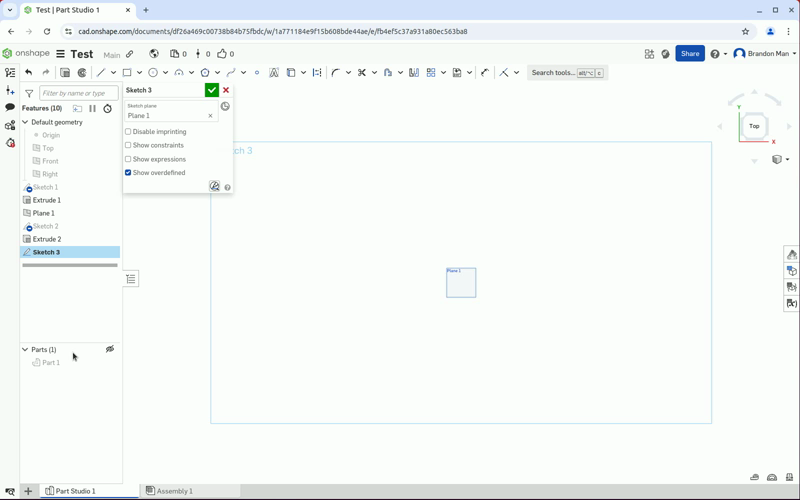
key_down(shift)
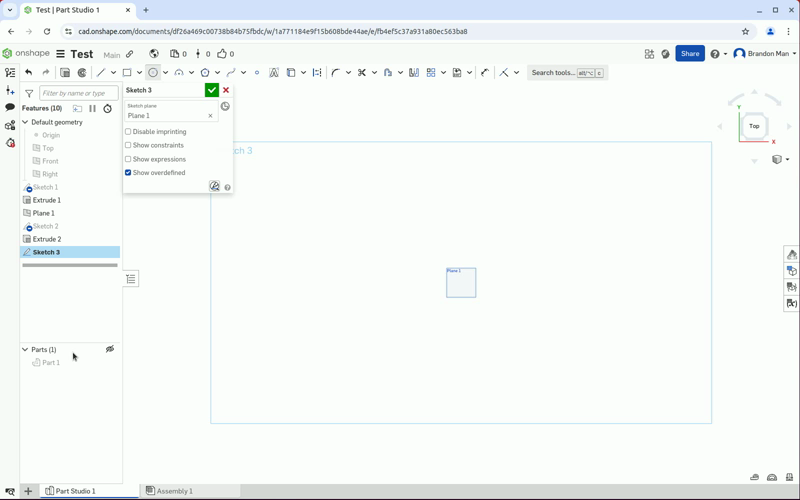
mouse_move(510, 226)
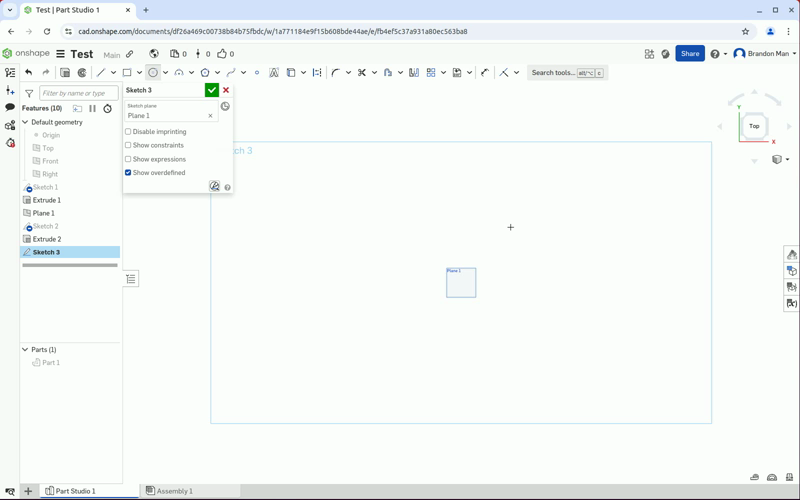
click(510, 226)
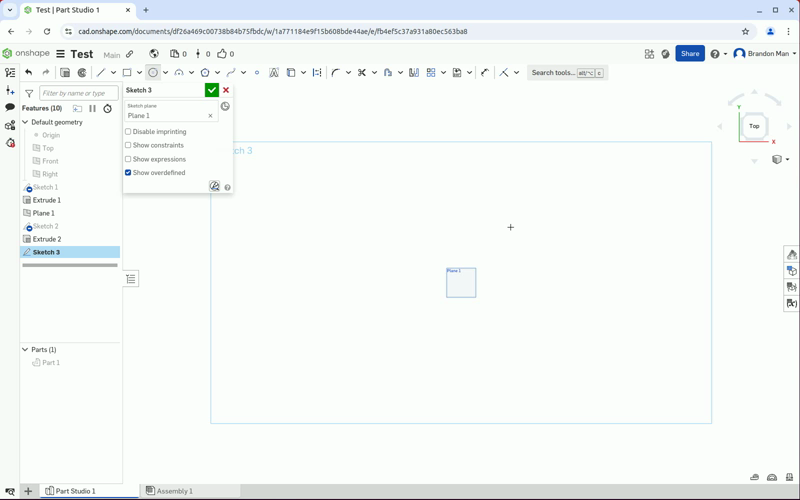
key_up(shift)
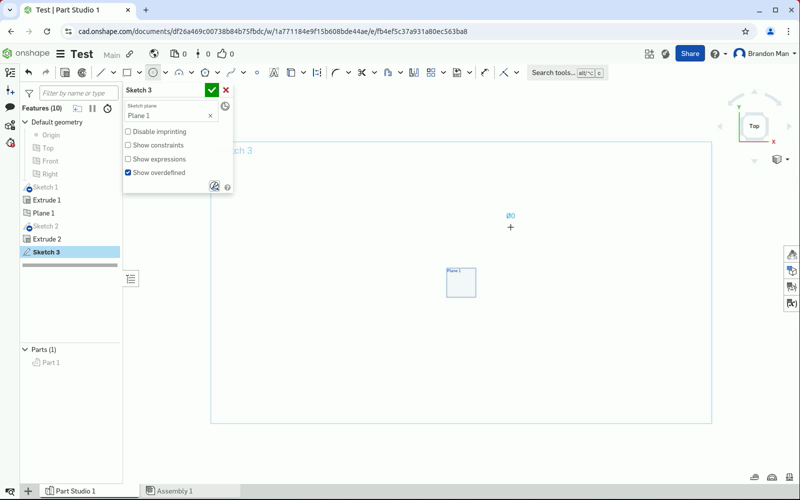
mouse_move(526, 226)
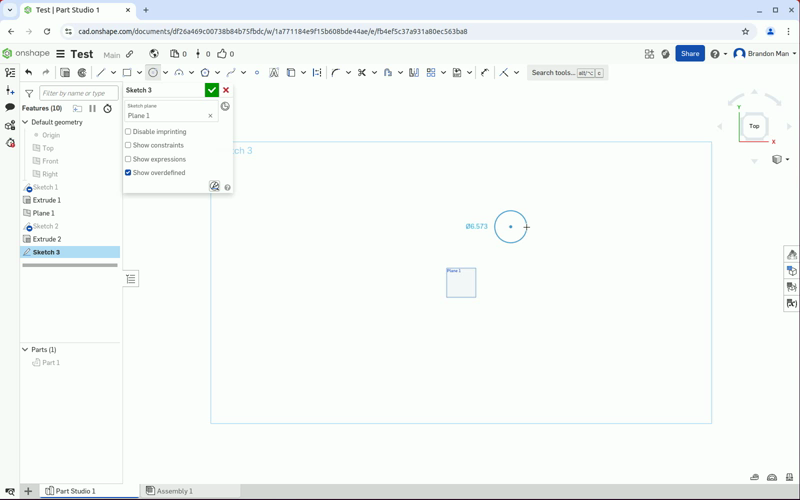
click(526, 226)
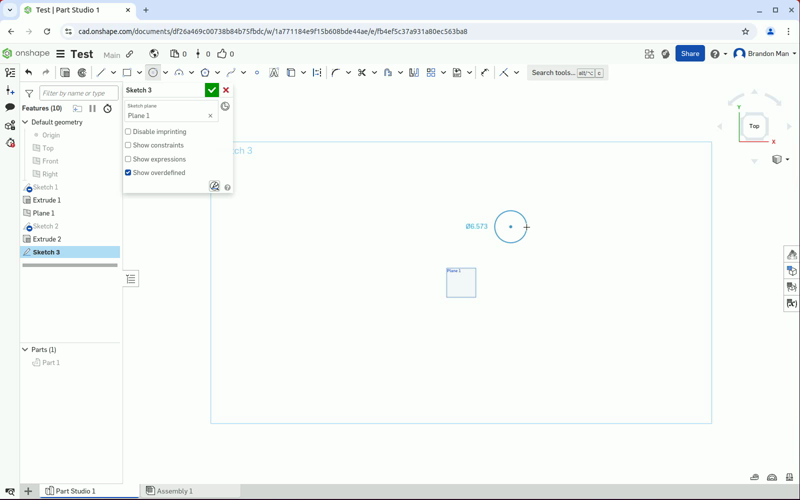
key(esc)
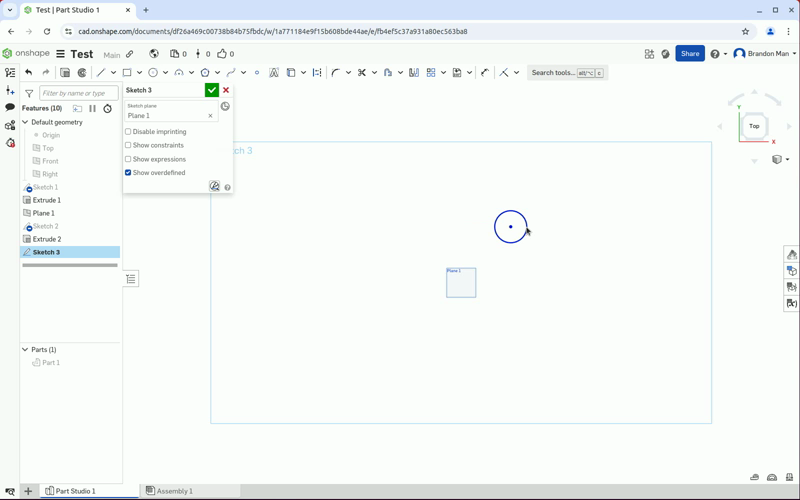
mouse_move(499, 235)
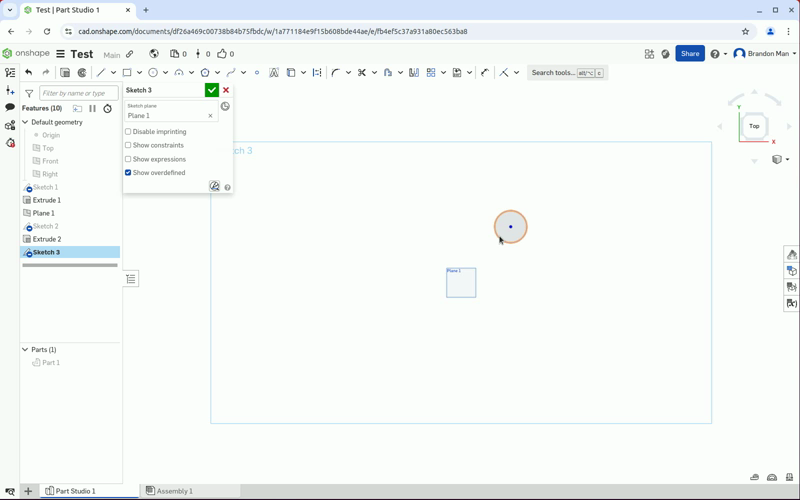
scroll(6)
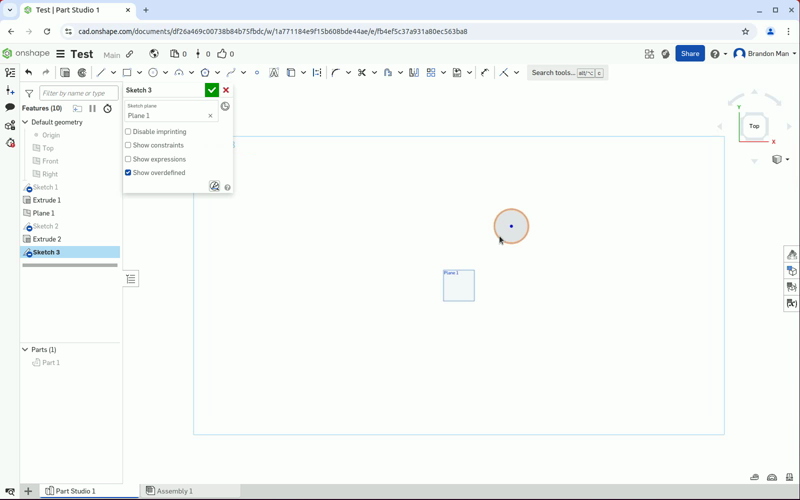
scroll(6)
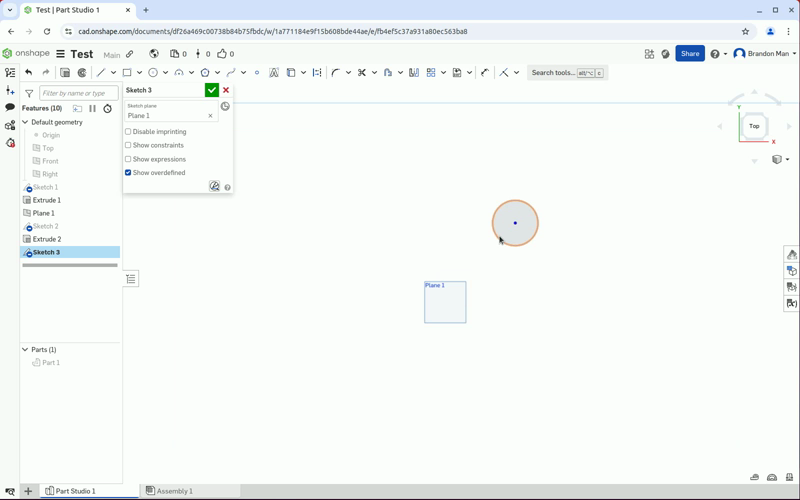
scroll(6)
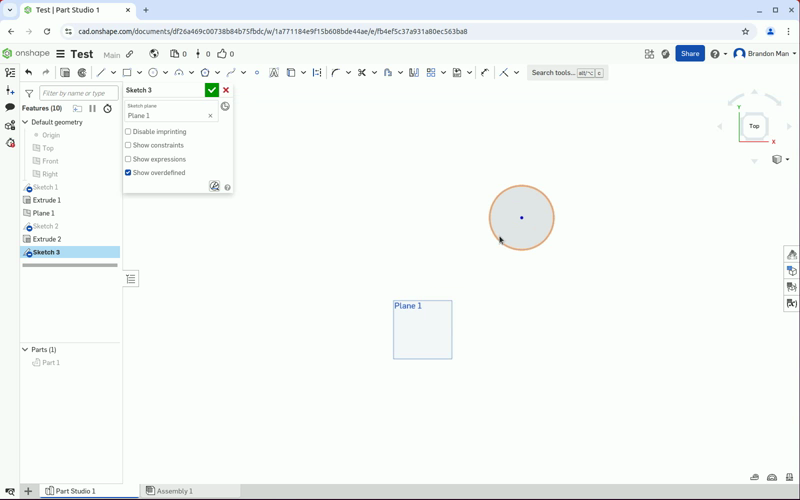
scroll(6)
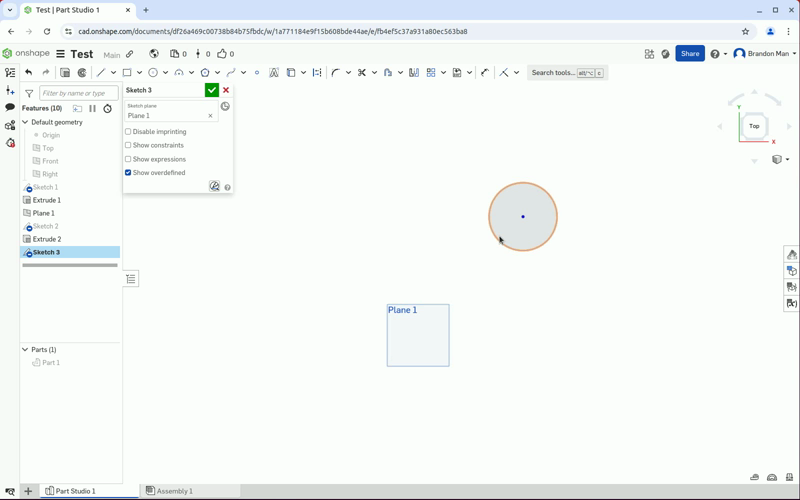
scroll(6)
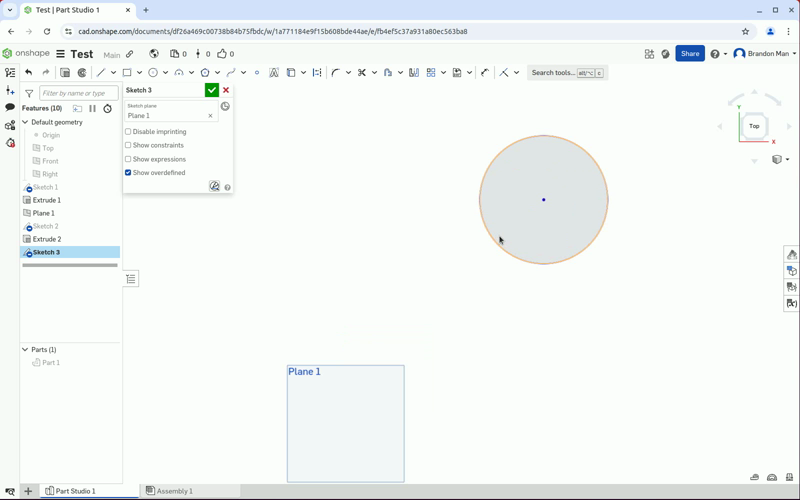
scroll(6)
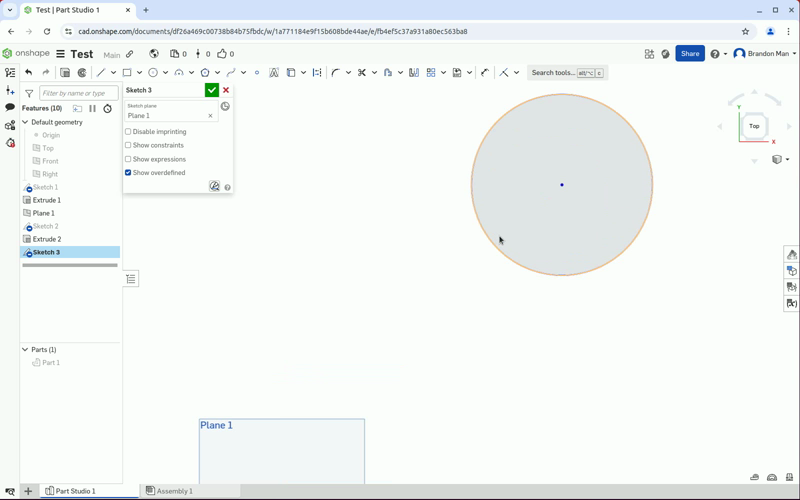
scroll(6)
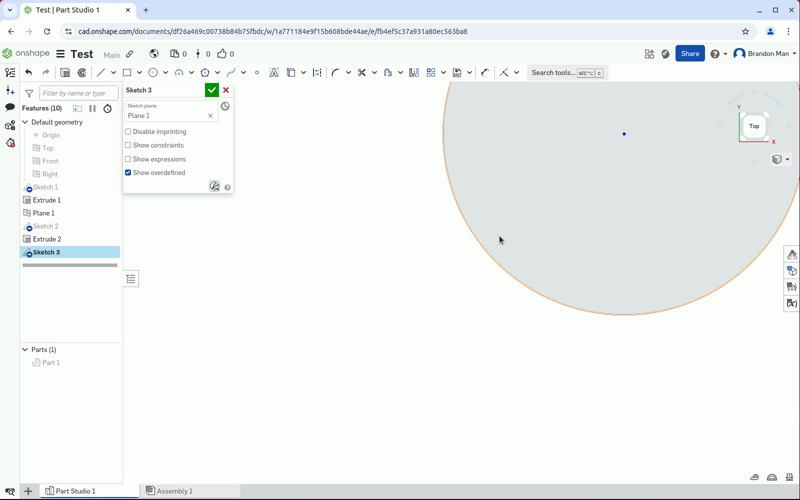
click(499, 235)
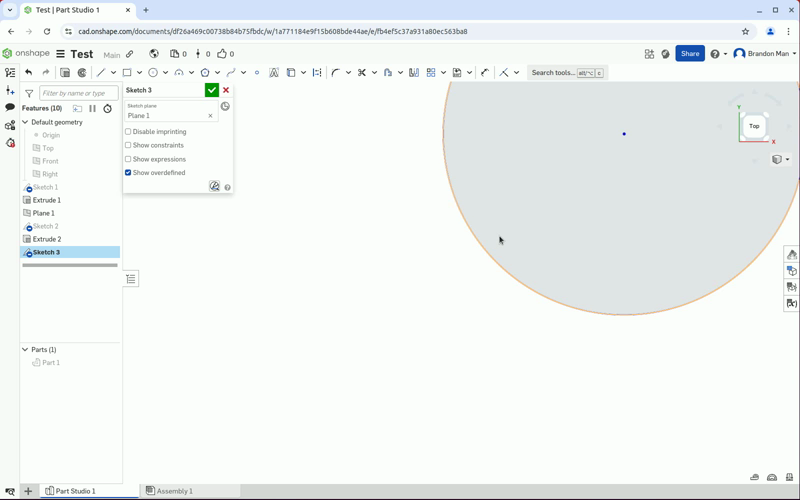
scroll(-6)
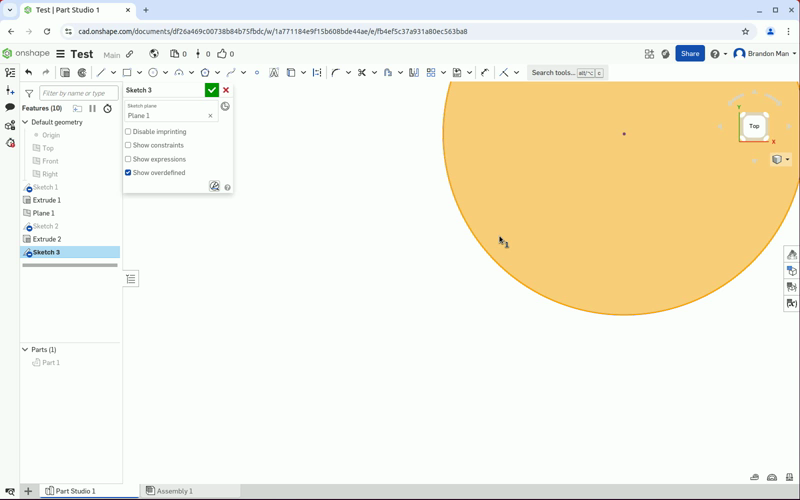
scroll(-6)
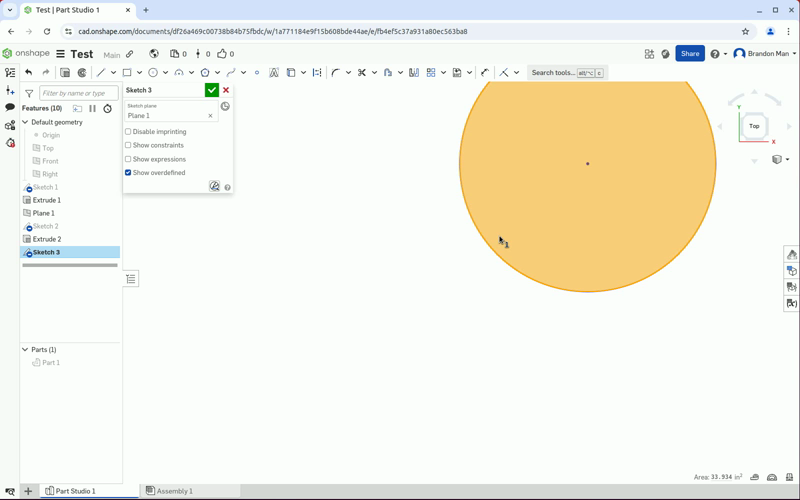
scroll(-6)
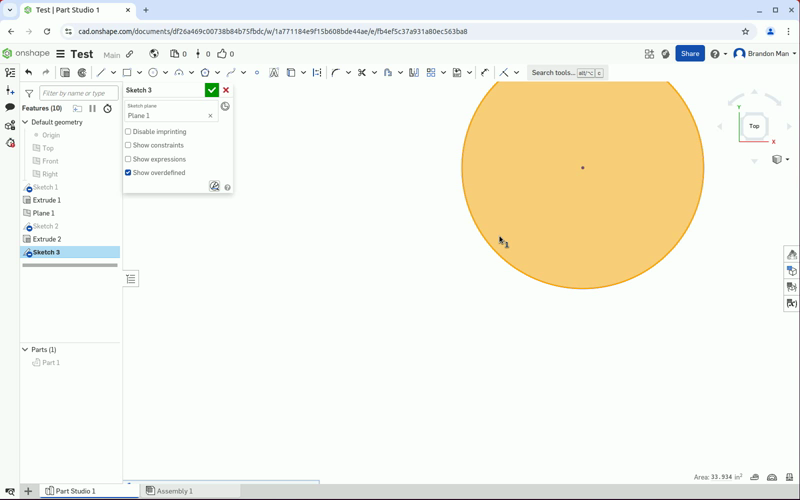
scroll(-6)
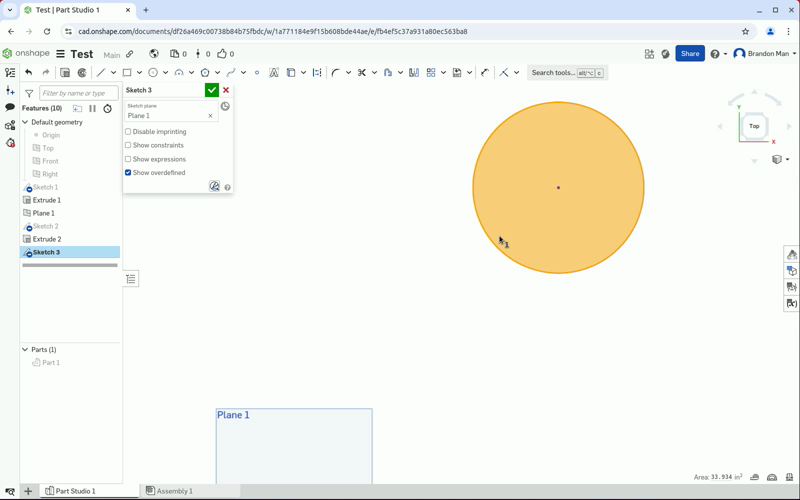
scroll(-6)
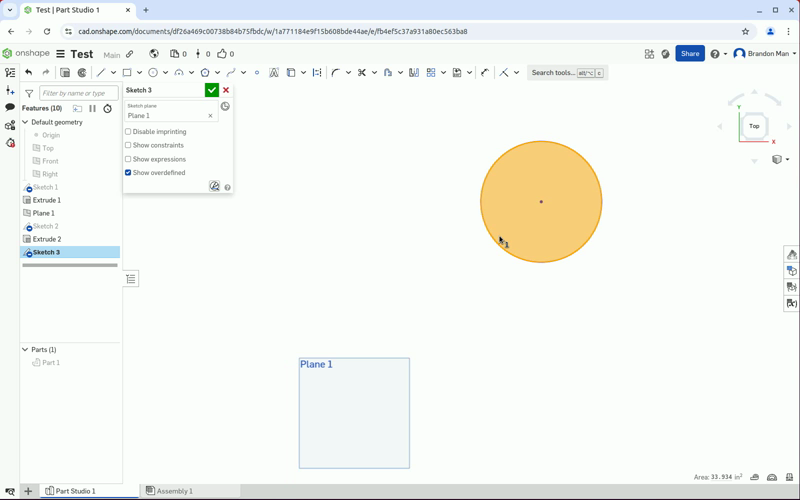
scroll(-6)
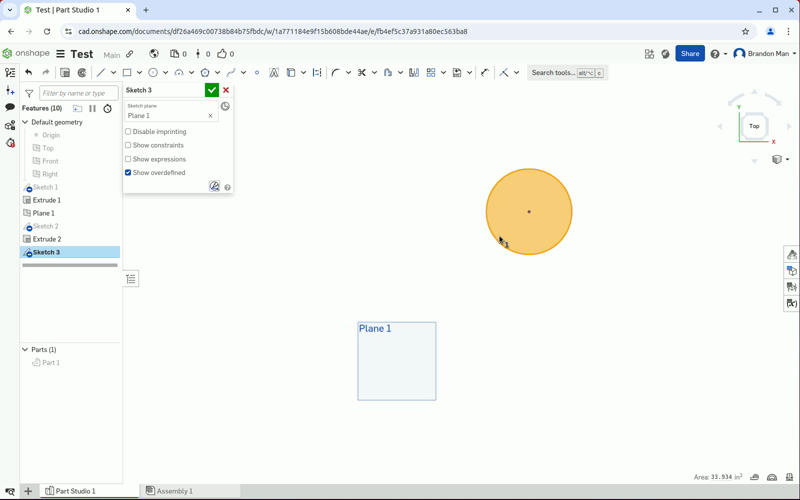
scroll(-6)
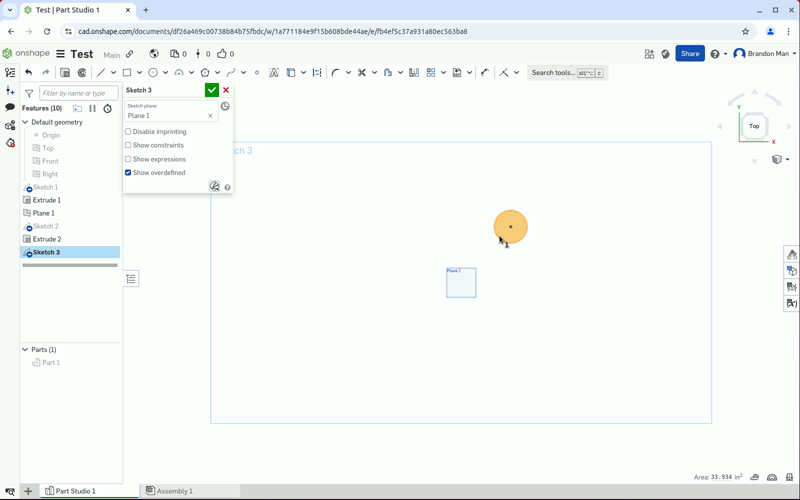
mouse_move(73, 352)
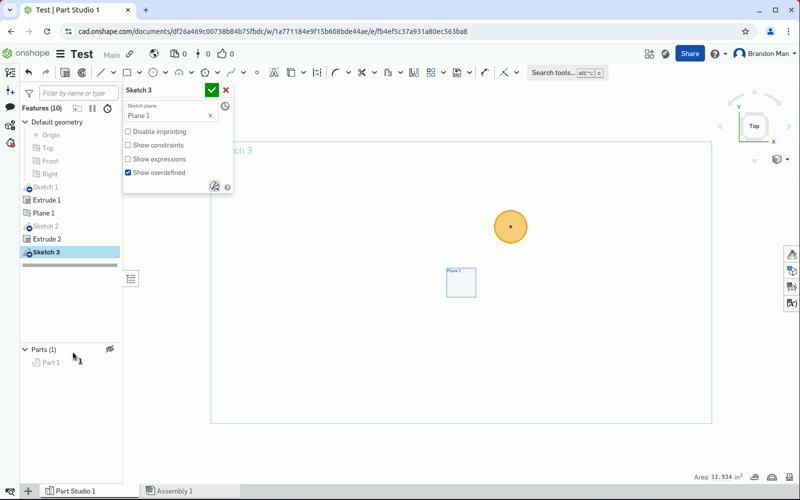
key(shift+y)
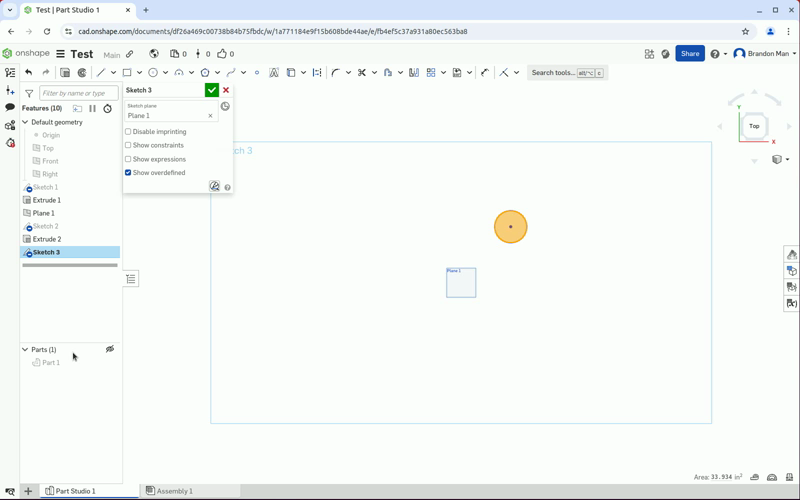
key(shift+e)
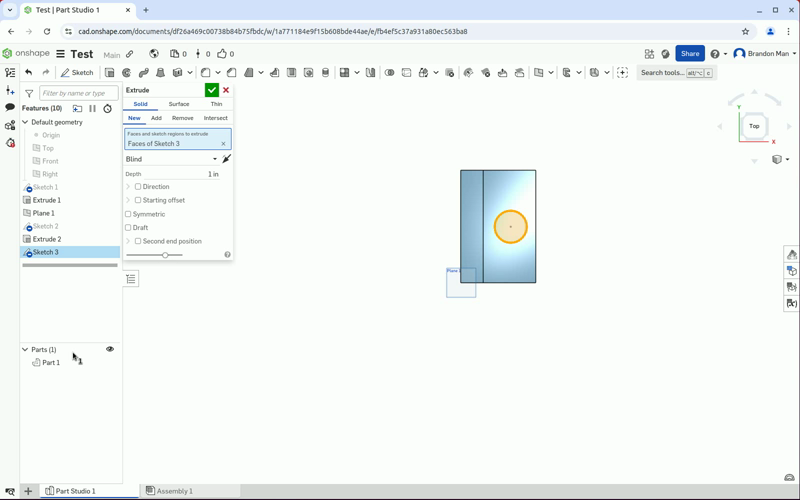
mouse_move(143, 106)
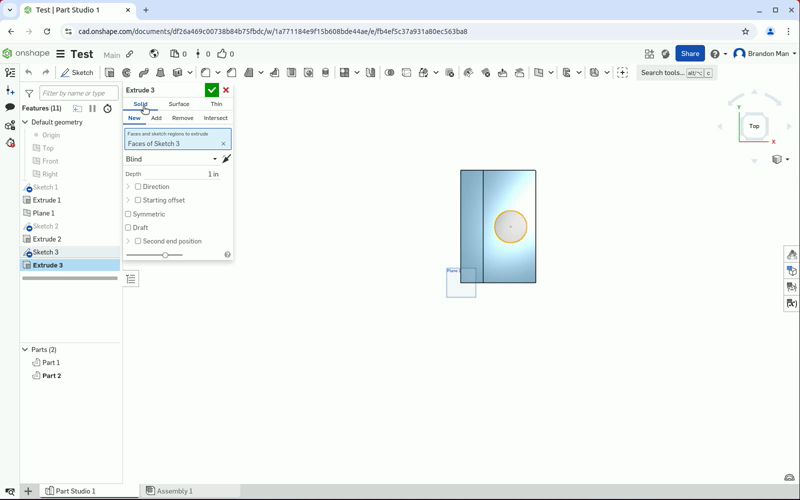
click(143, 106)
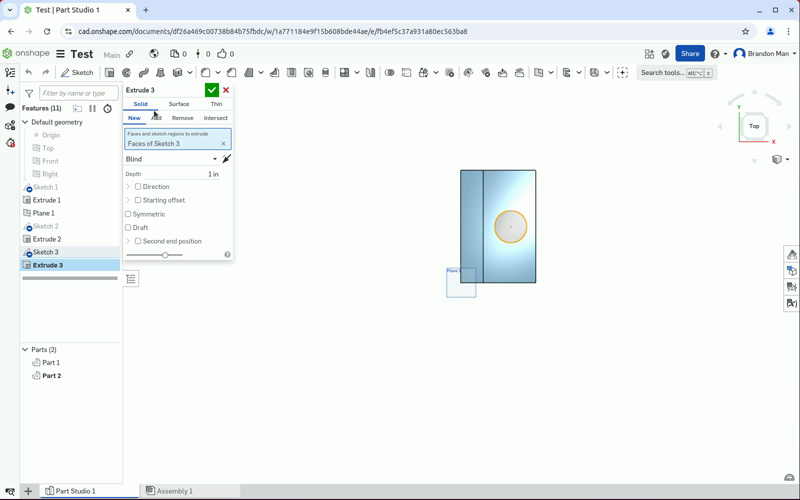
mouse_move(186, 120)
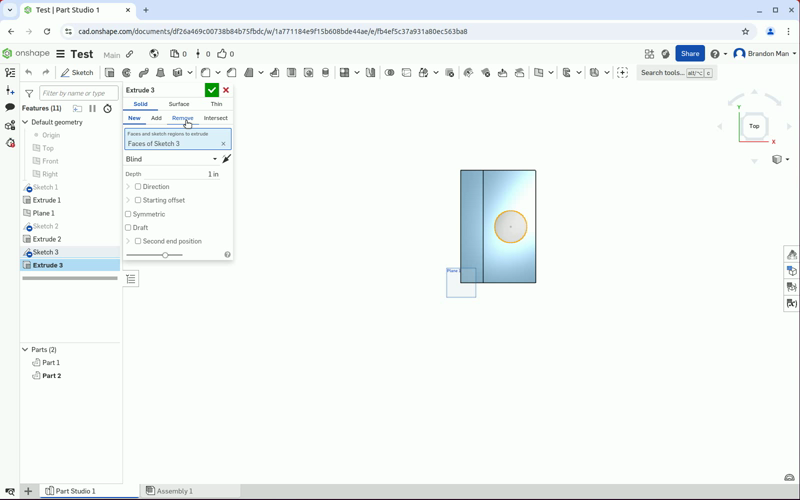
click(186, 120)
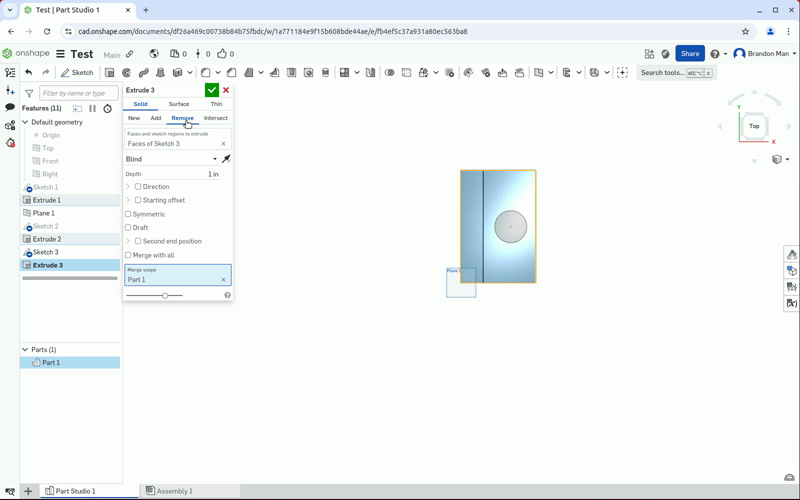
key(tab, 4)
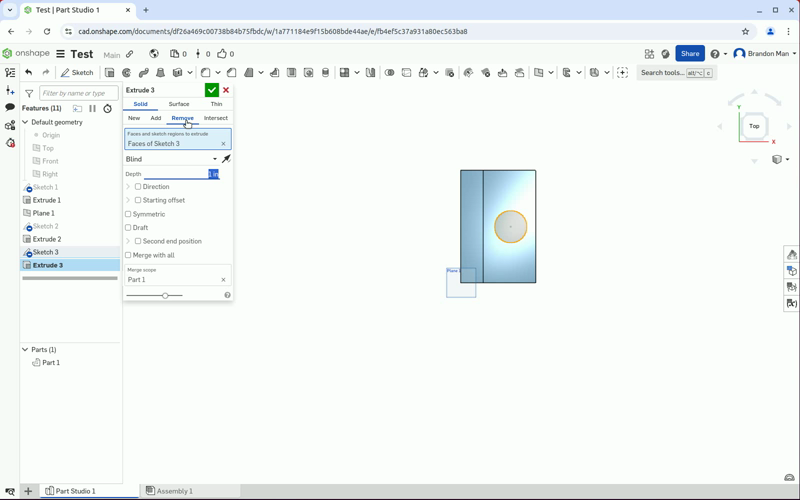
text(30.811)
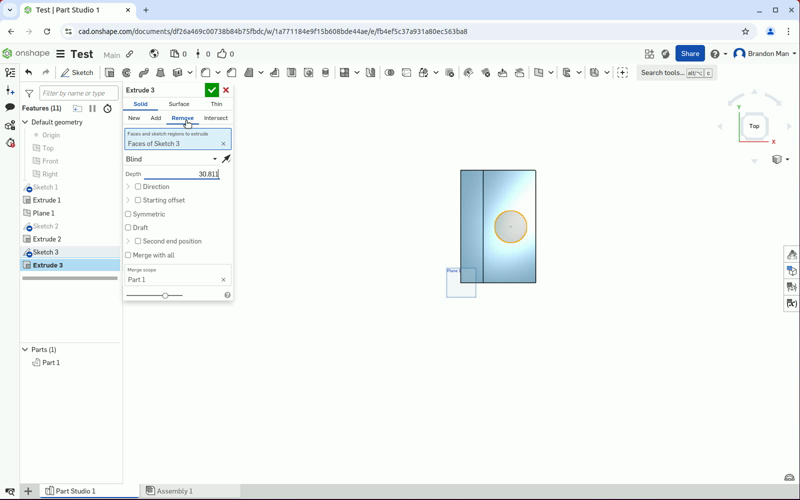
key(tab, 6)
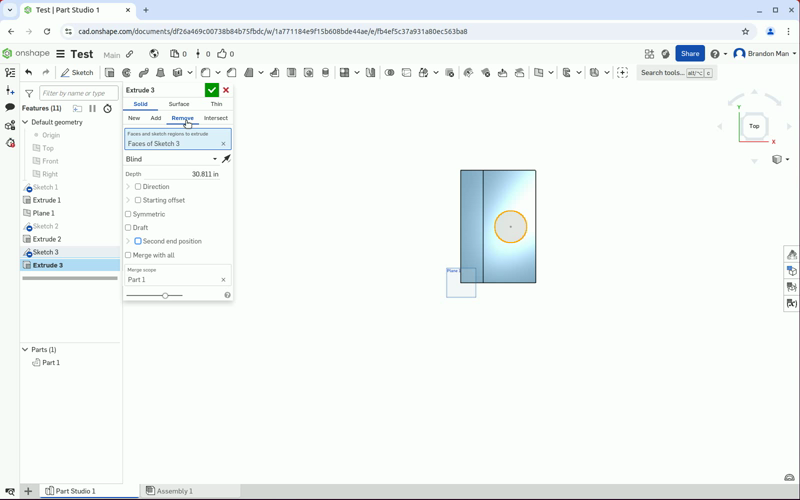
key(space)
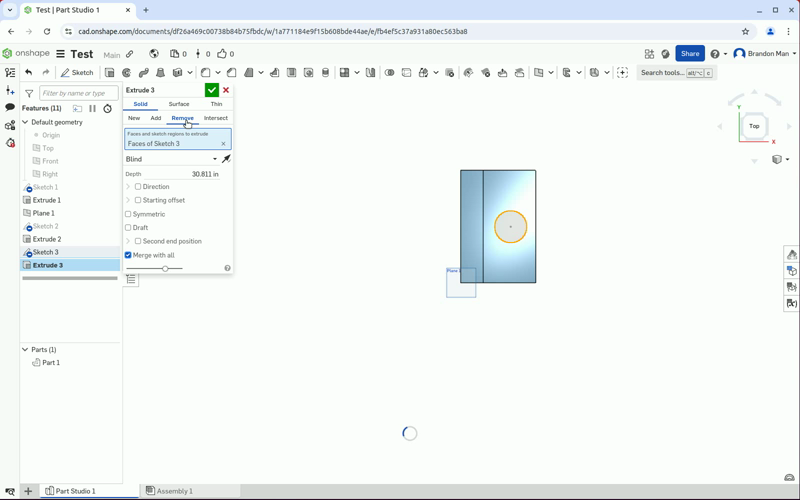
key(enter)
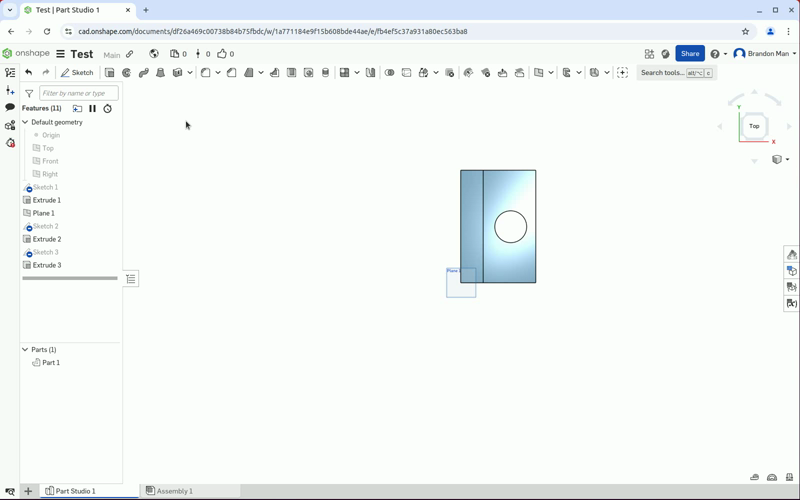
key(shift+h)
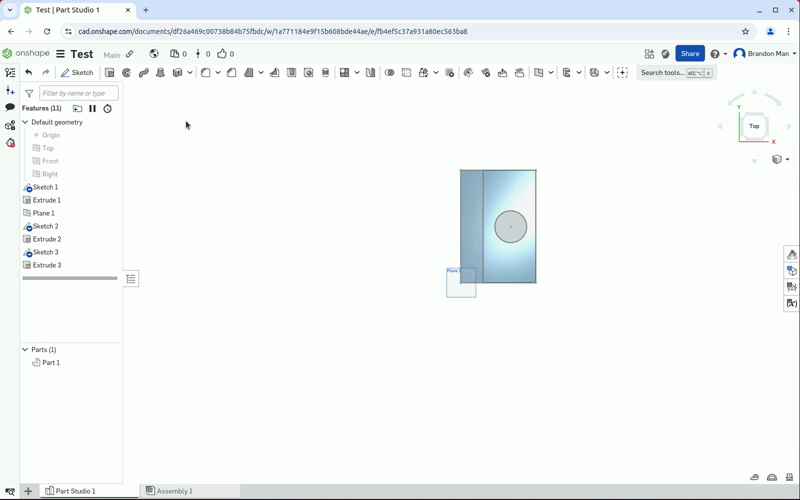
key(shift+h)
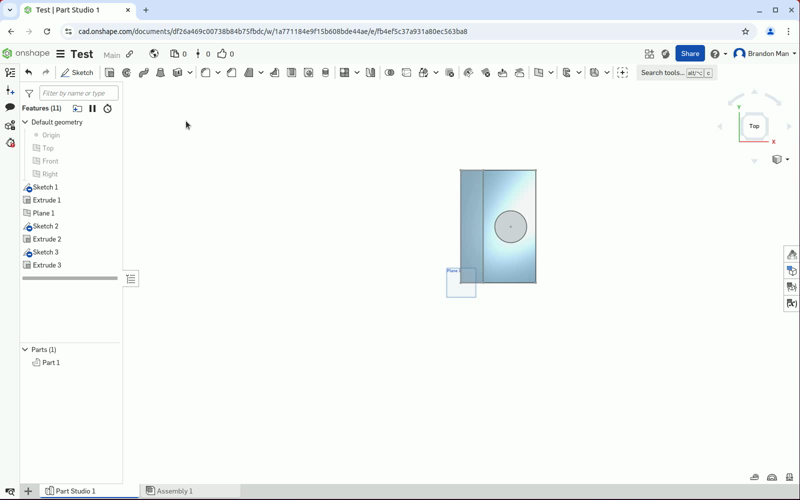
key(shift+7)
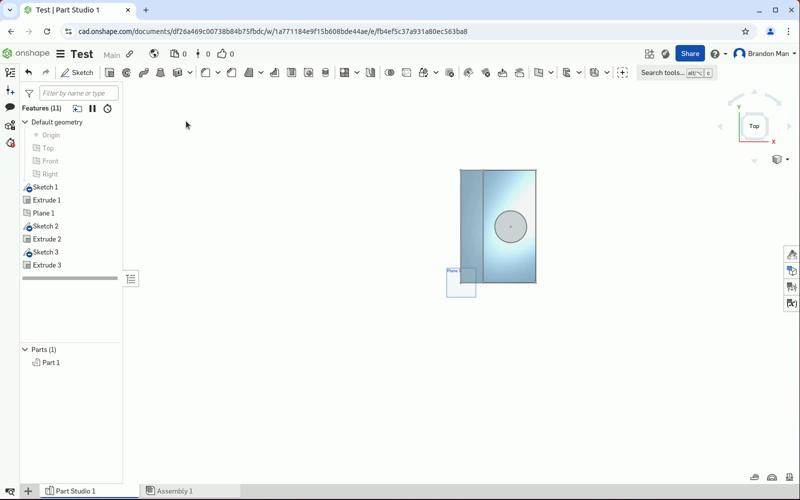
key(up, 3)
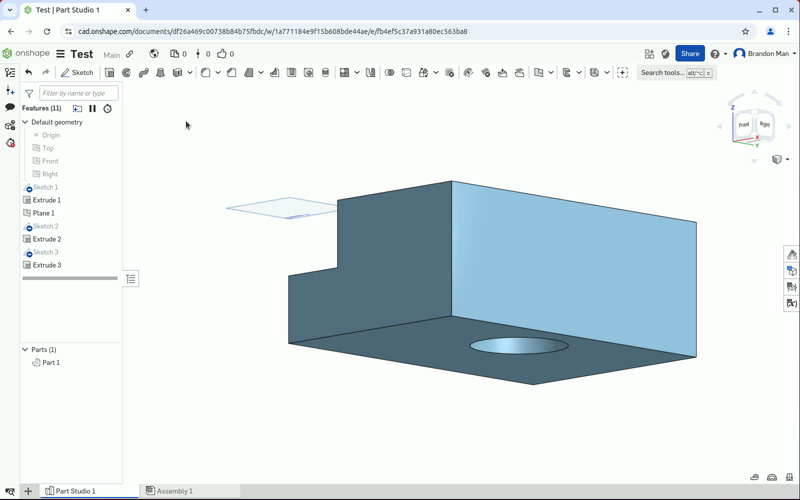
key(left, 3)
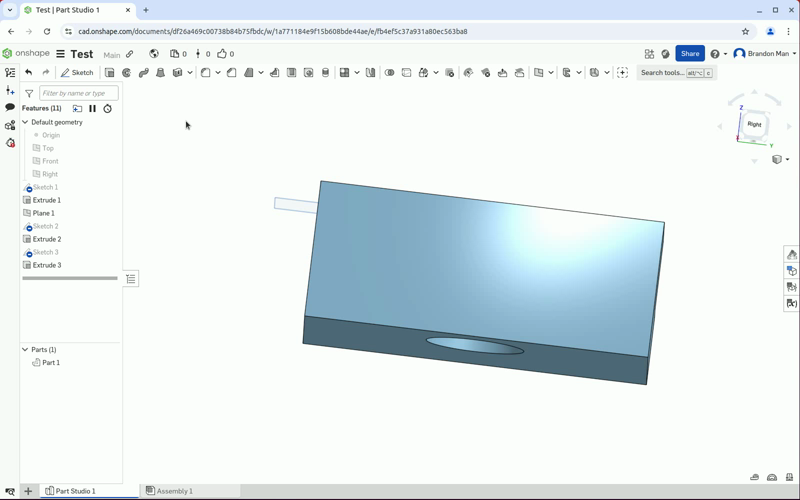
key(right, 3)
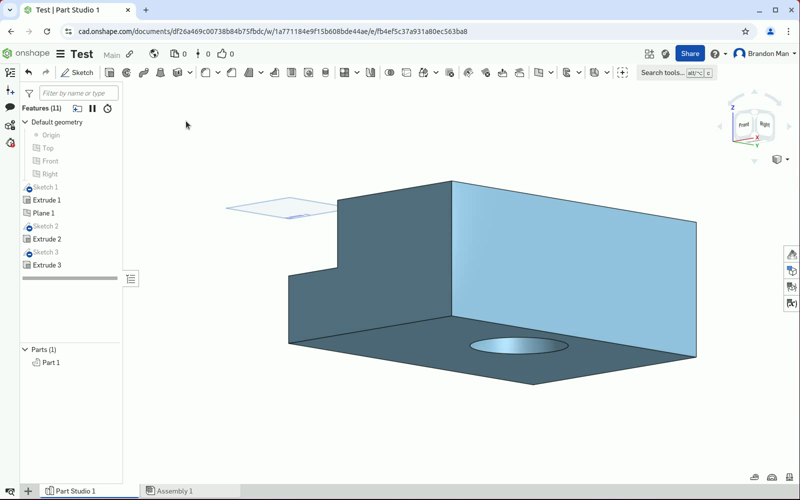
key(down, 3)
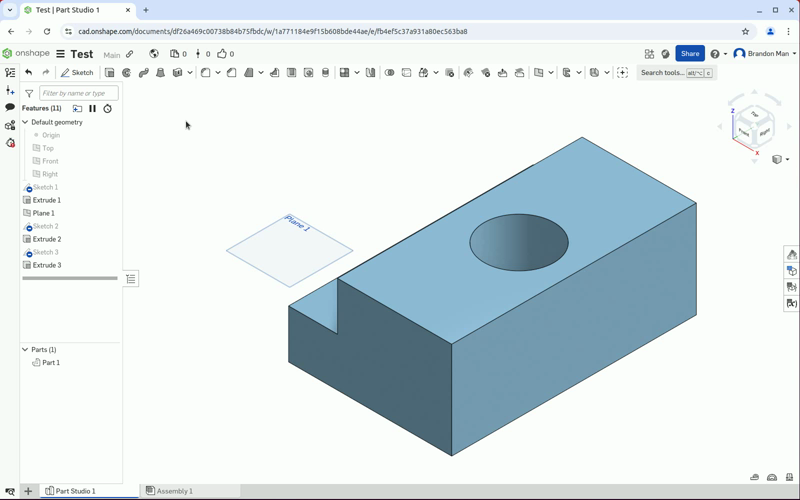
mouse_move(73, 189)
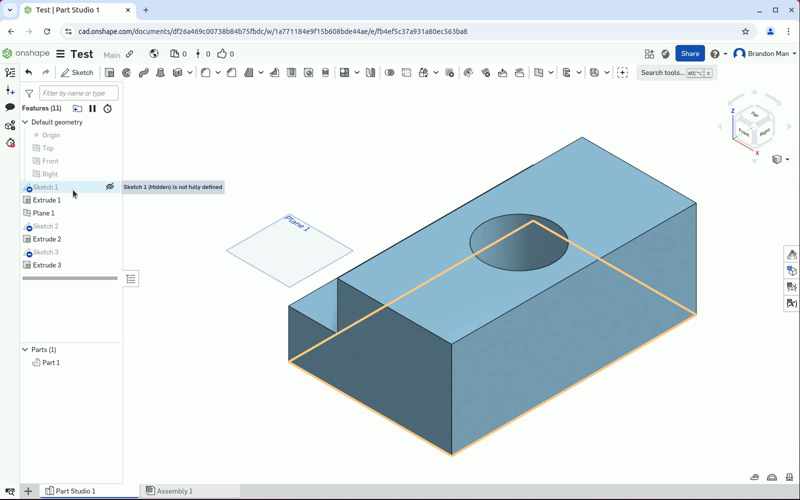
click(73, 189)